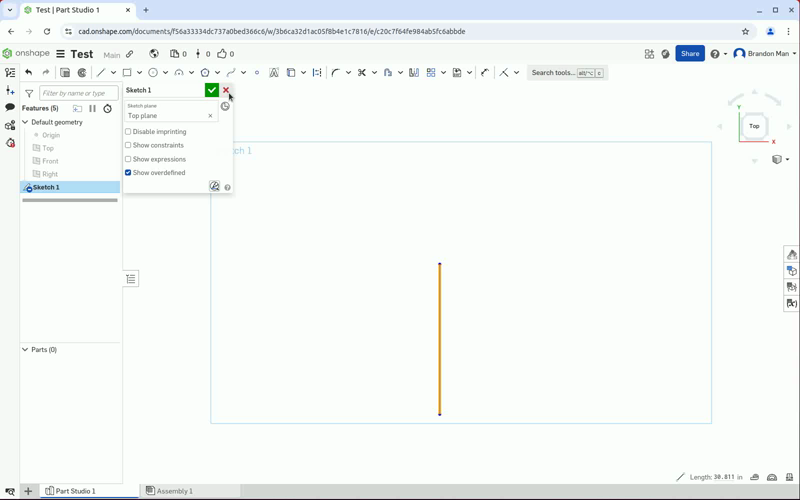
key(shift+h)
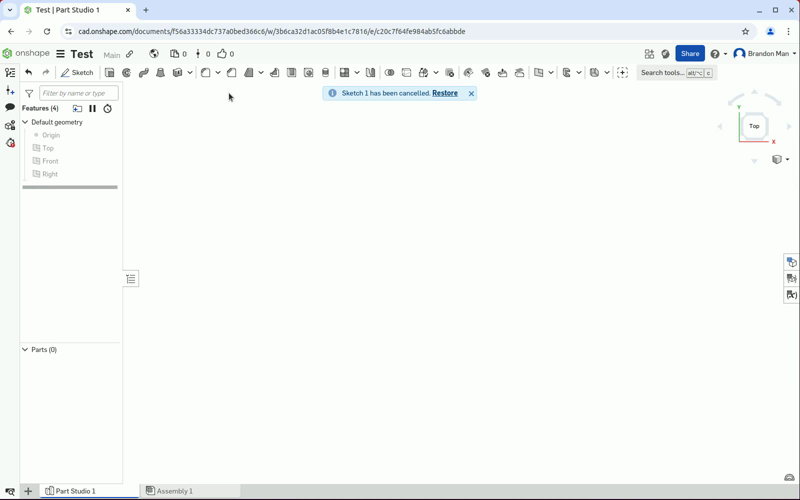
mouse_move(73, 352)
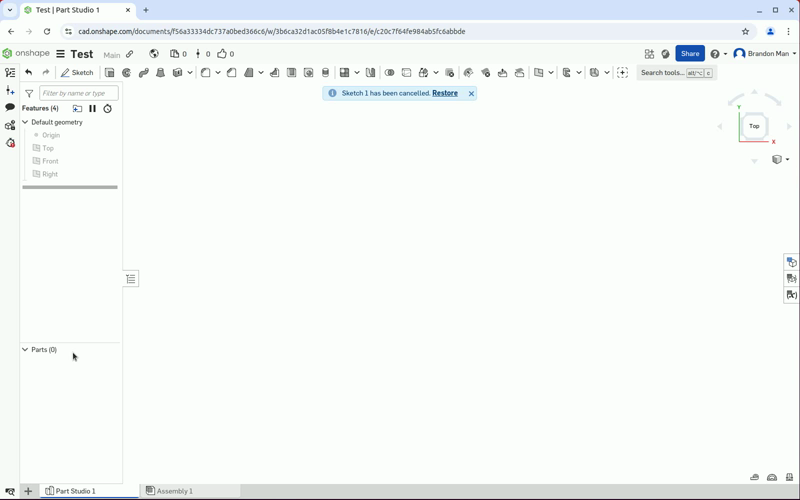
key(y)
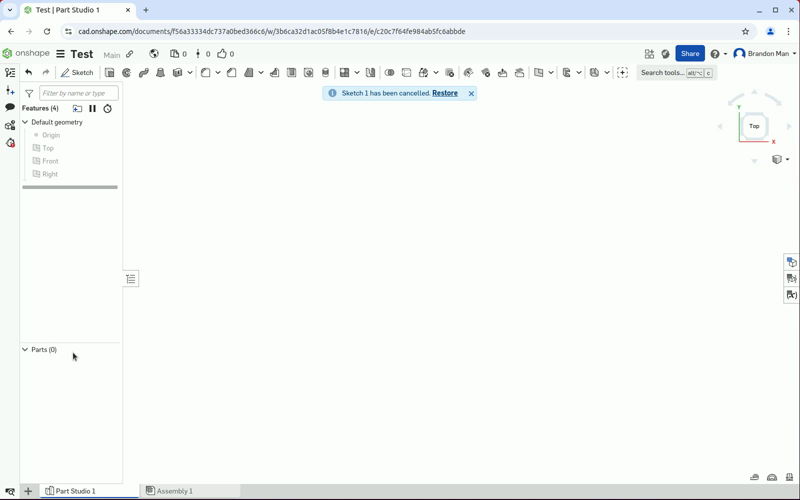
key(shift+p)
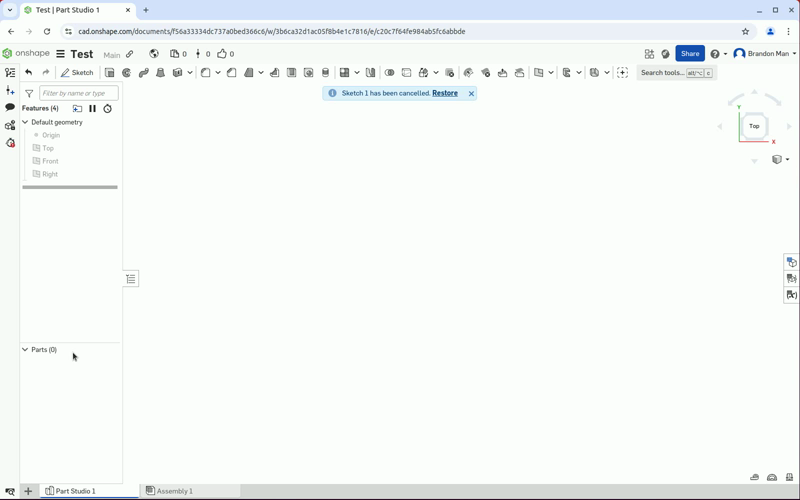
key(space)
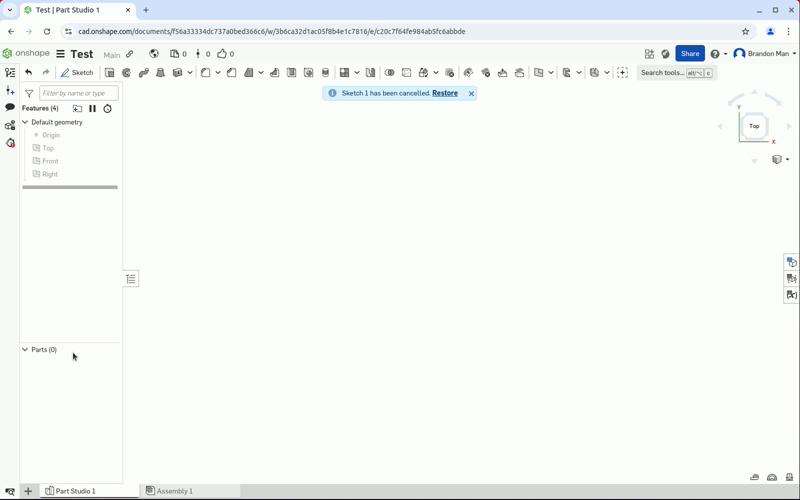
key_down(shift)
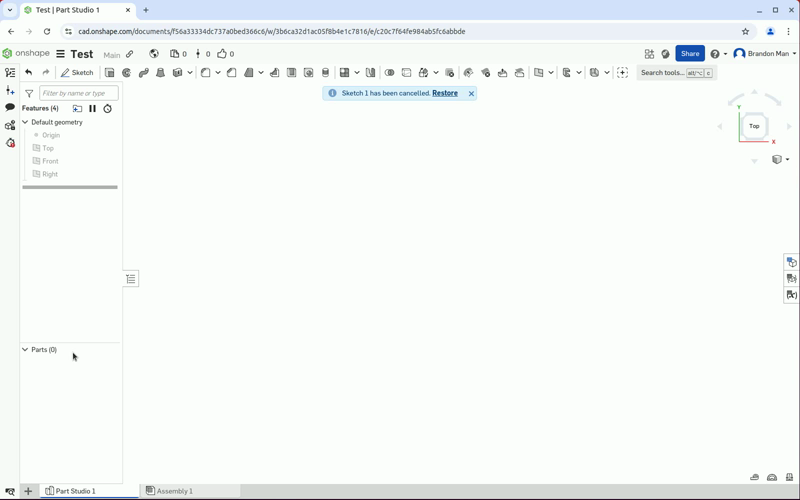
key(up)
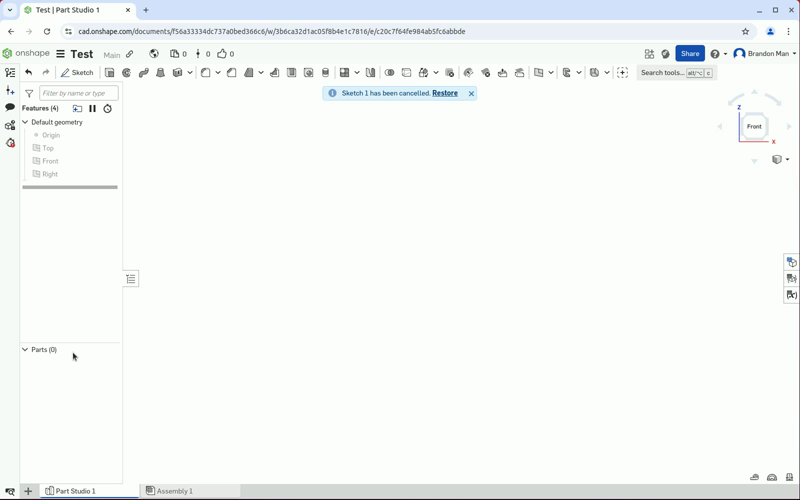
key_up(shift)
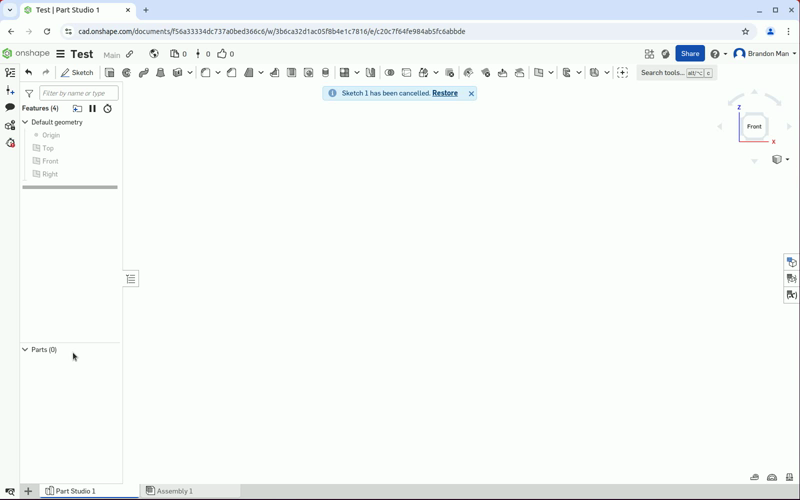
mouse_move(73, 352)
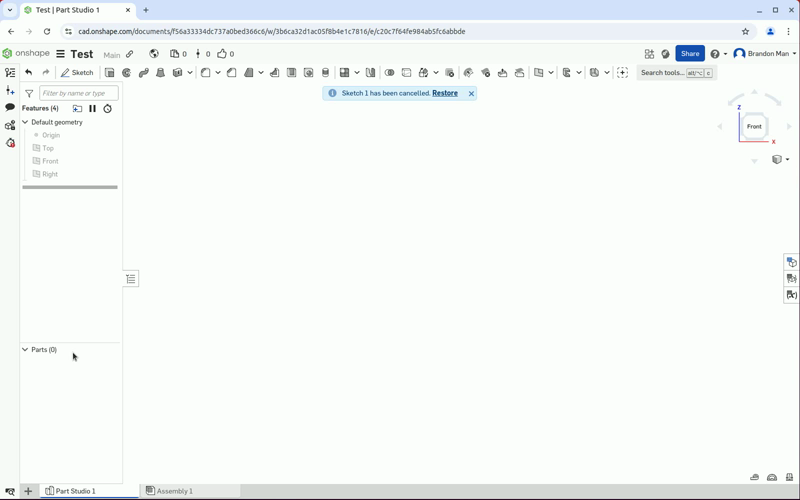
key(shift+y)
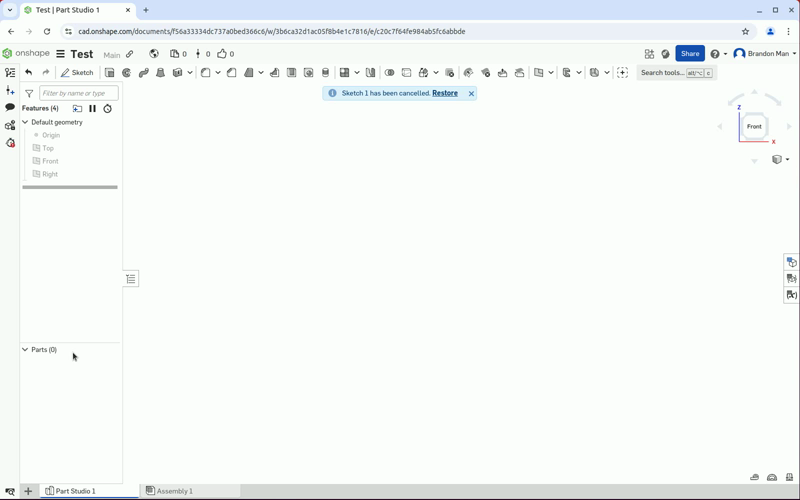
key(shift+s)
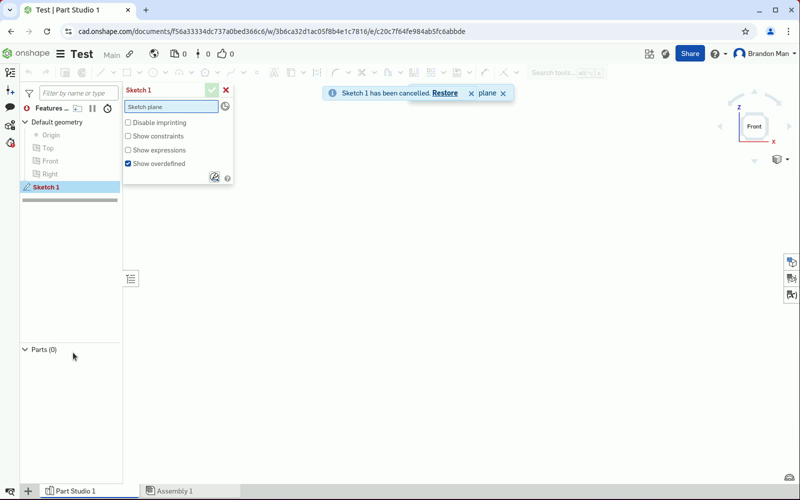
mouse_move(73, 163)
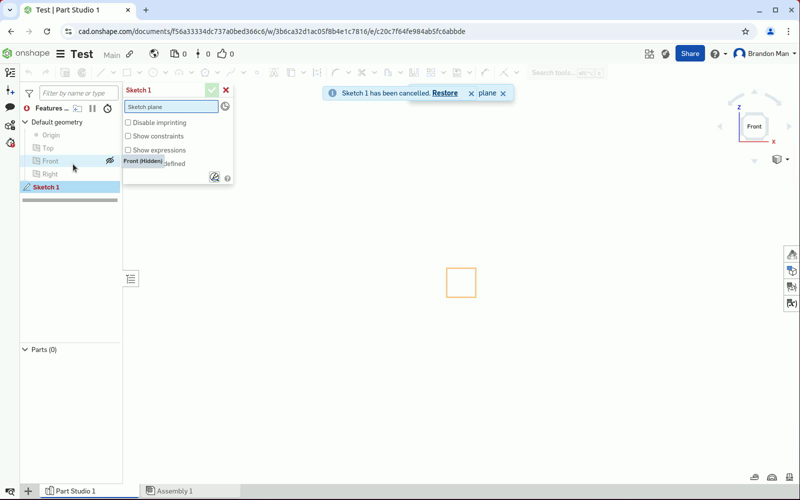
click(73, 163)
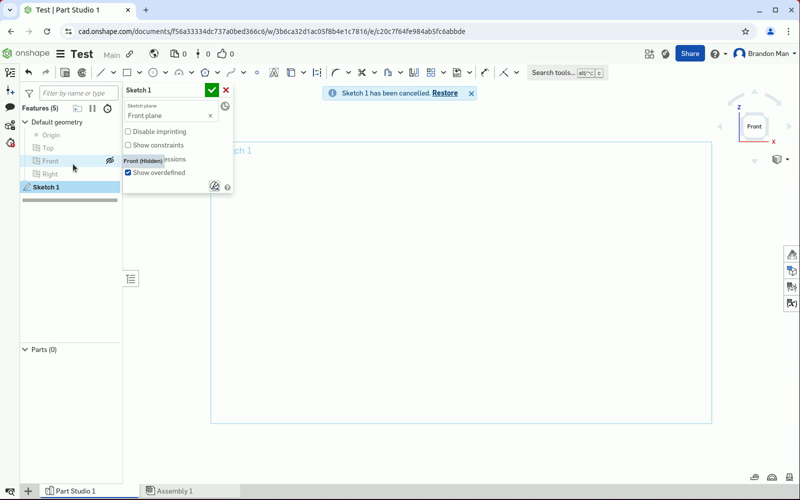
mouse_move(73, 352)
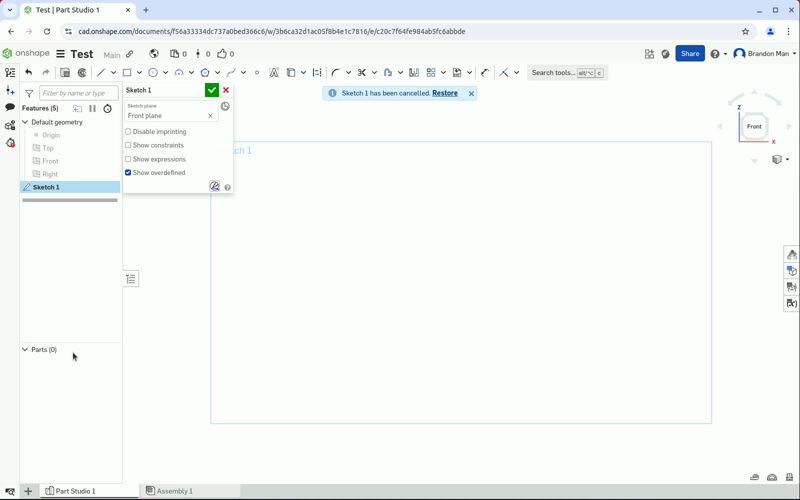
key(y)
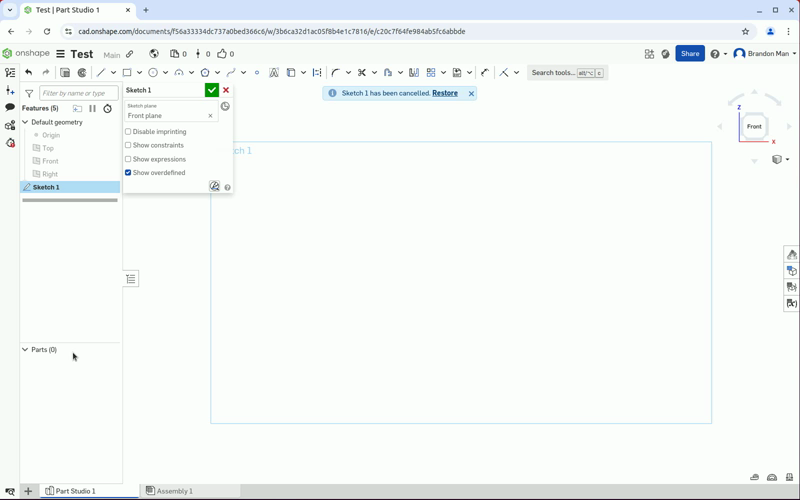
key(c)
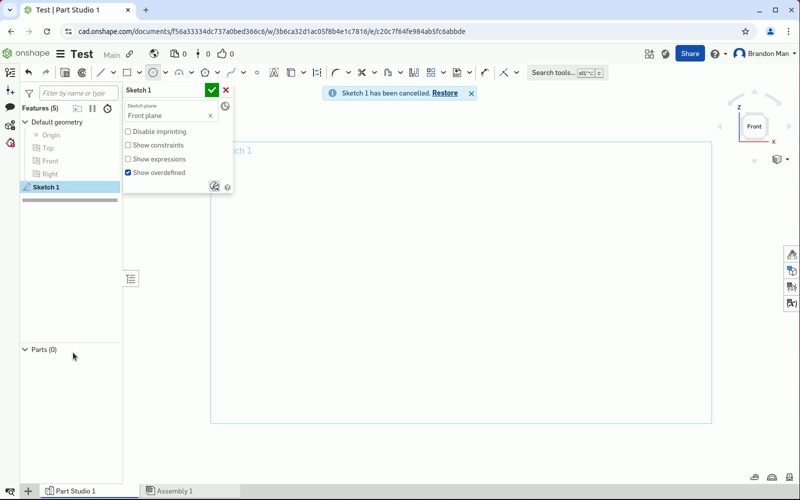
key_down(shift)
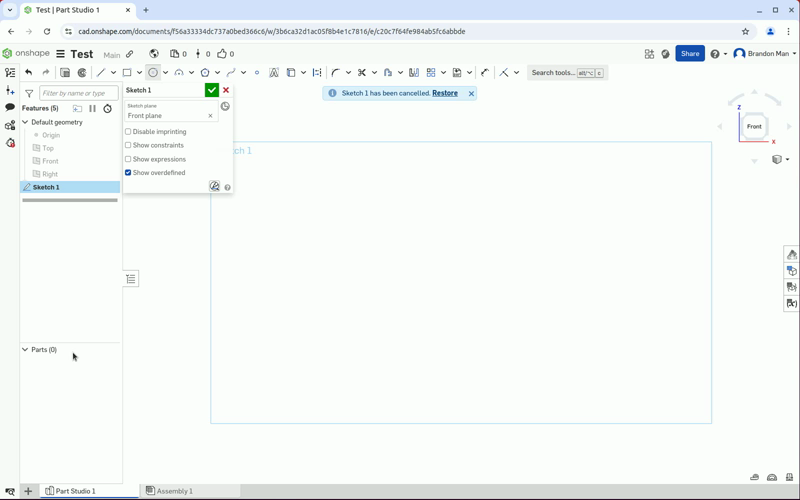
mouse_move(417, 238)
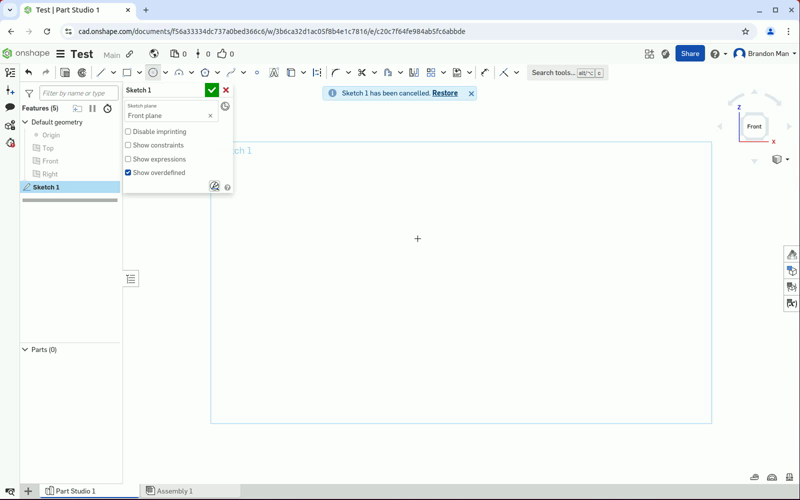
click(417, 238)
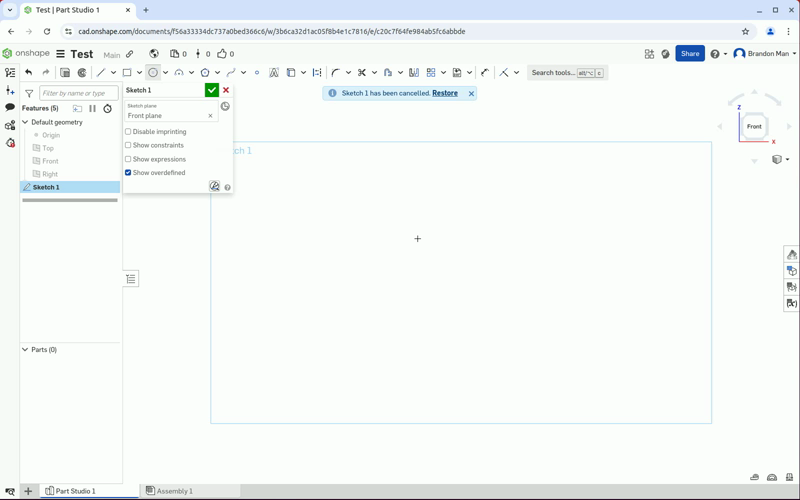
key_up(shift)
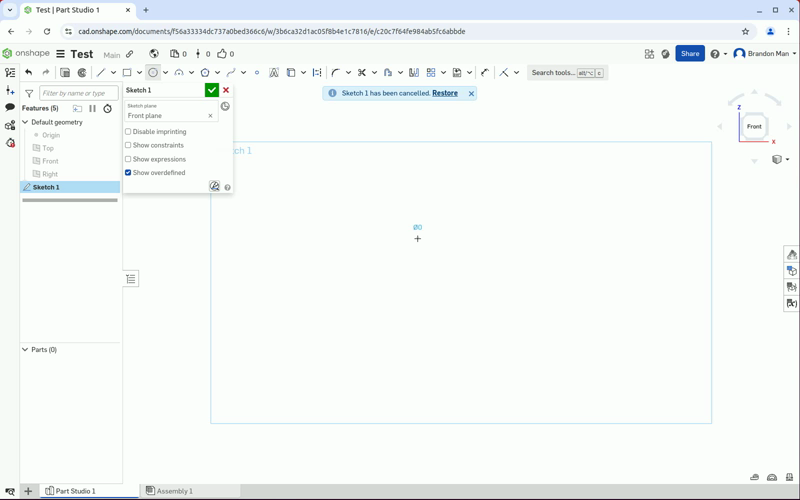
mouse_move(446, 238)
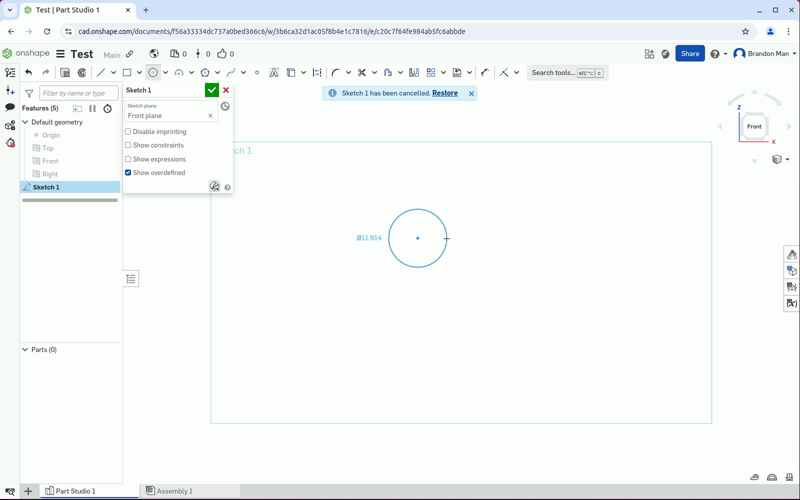
click(446, 238)
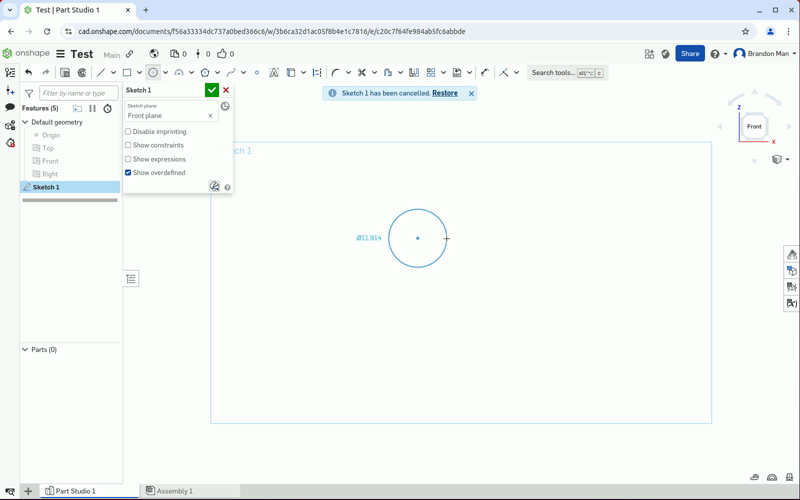
key(esc)
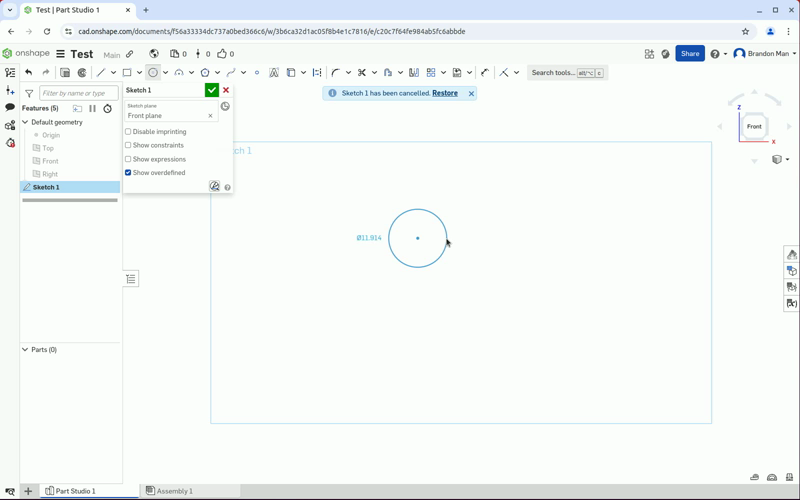
mouse_move(407, 227)
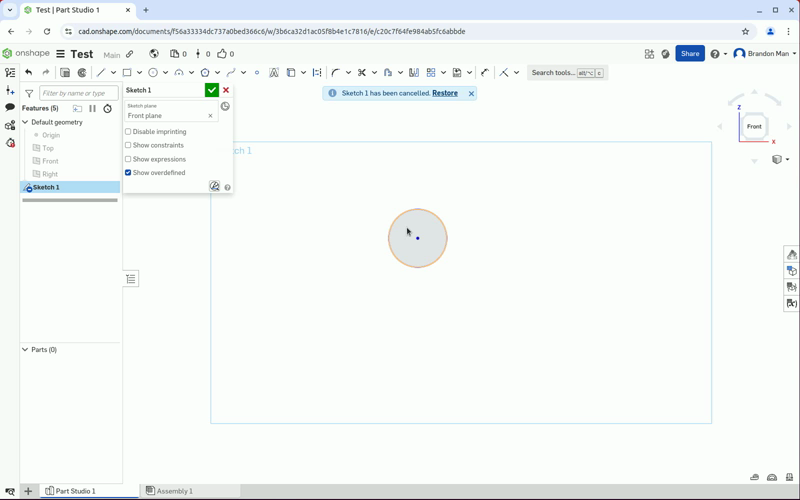
click(407, 227)
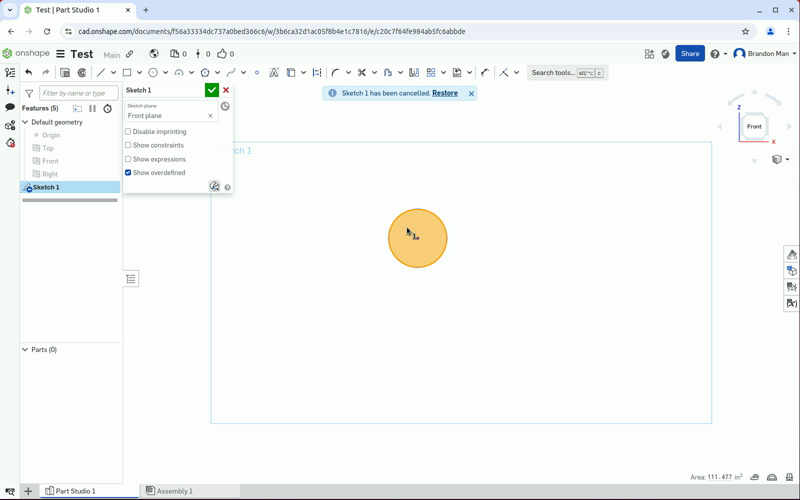
mouse_move(73, 352)
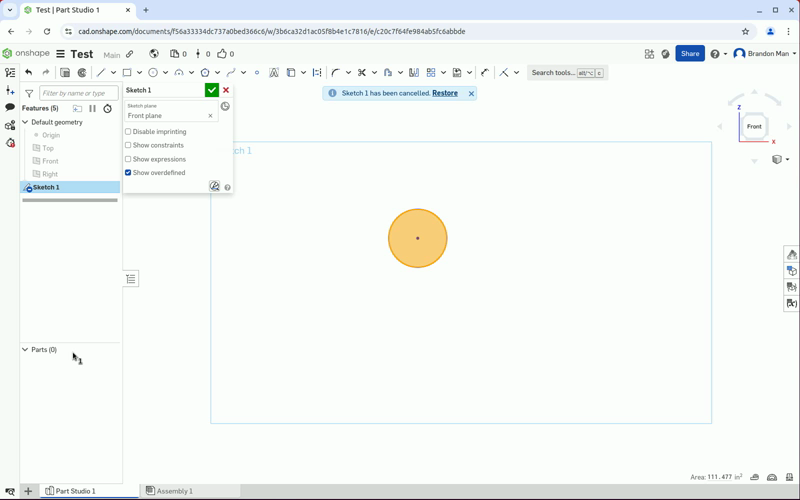
key(shift+y)
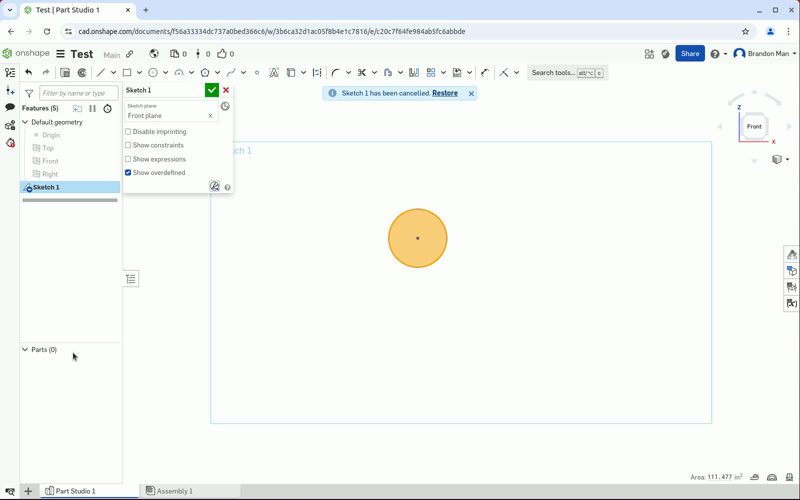
key(shift+e)
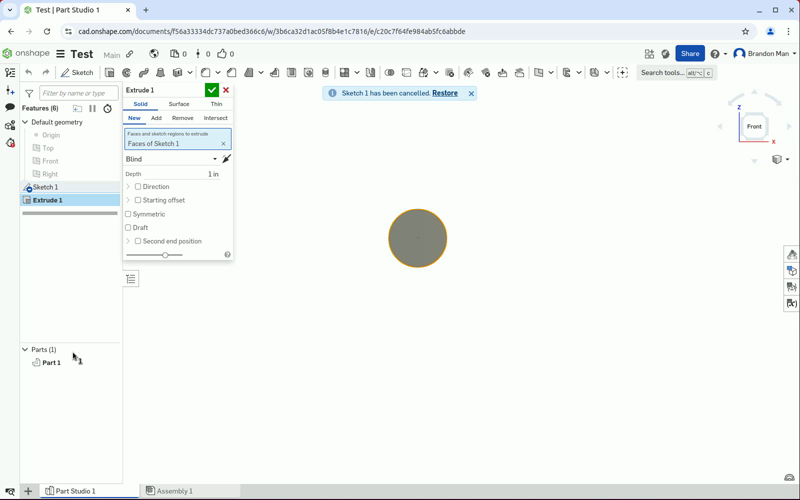
mouse_move(143, 106)
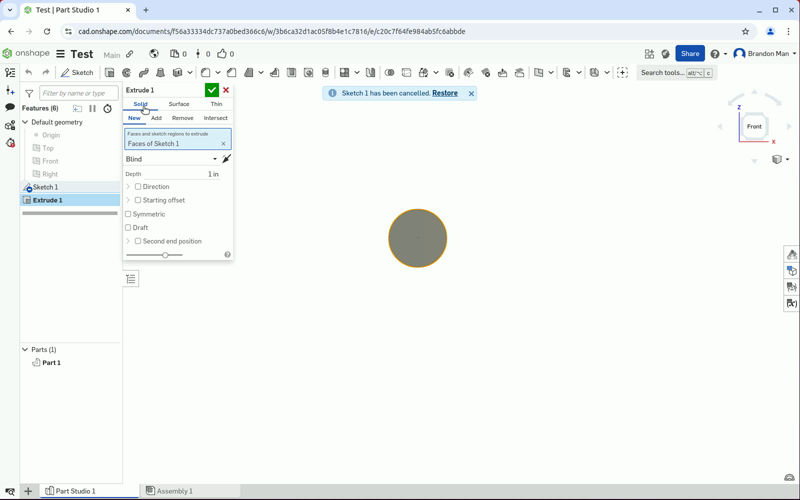
click(143, 106)
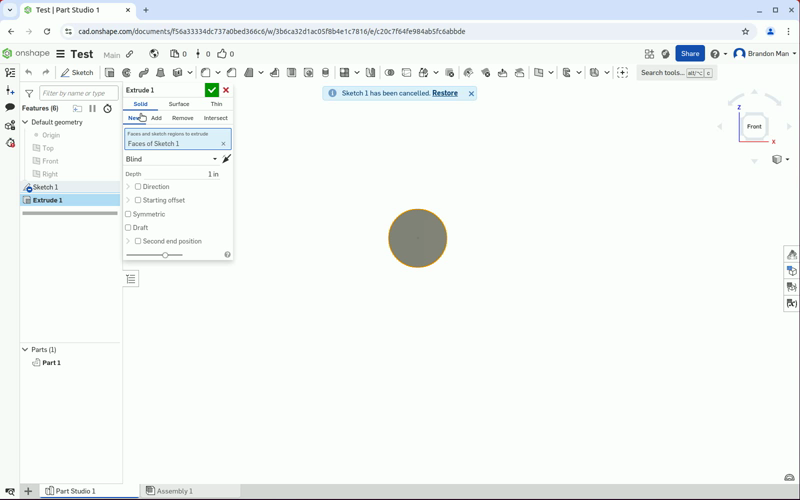
mouse_move(137, 120)
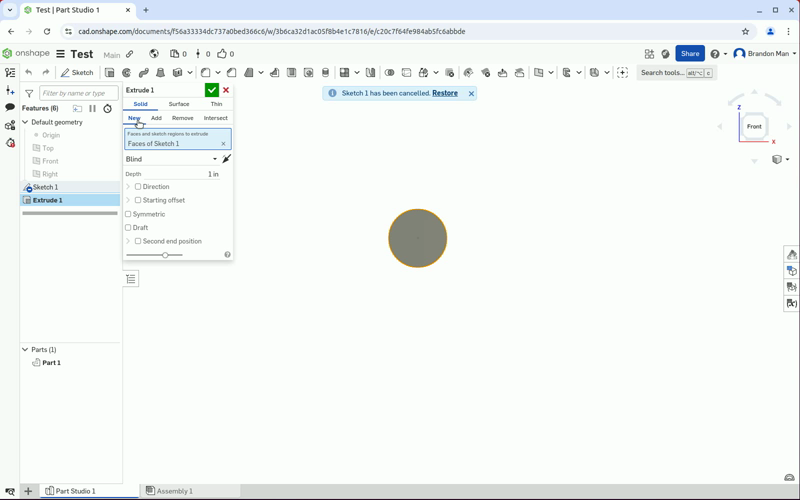
click(137, 120)
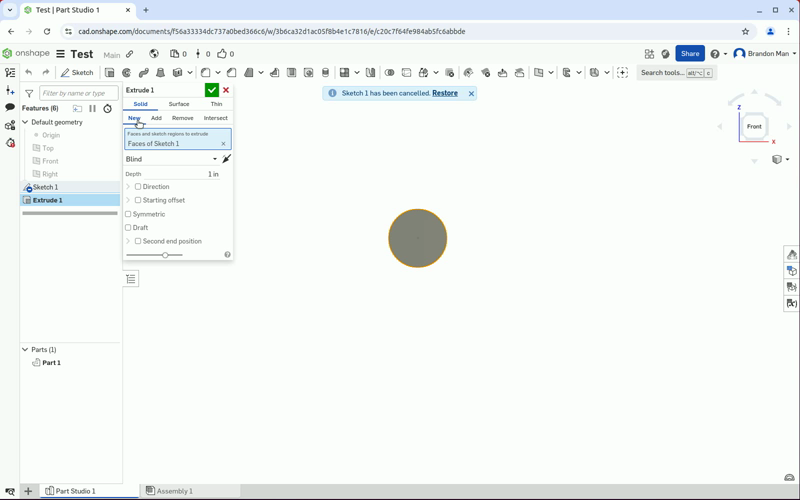
key(tab, 4)
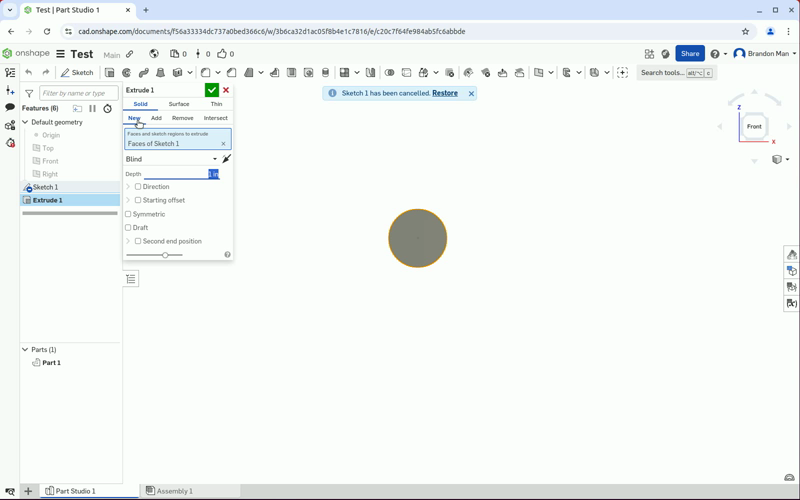
text(11.554)
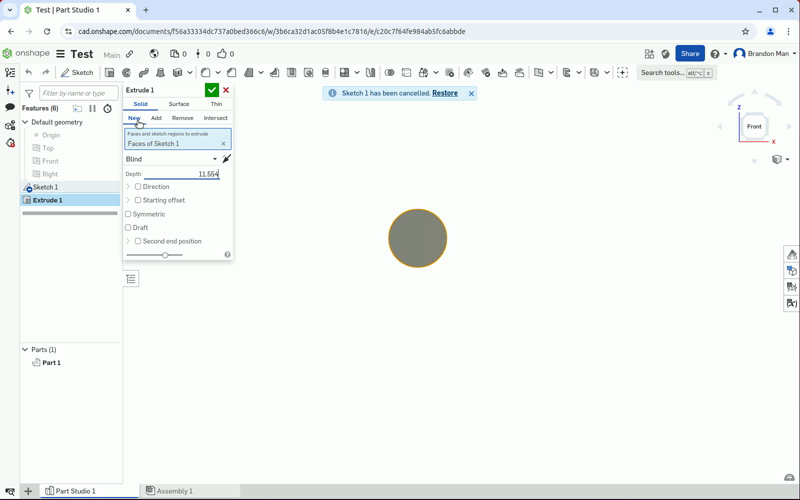
key(enter)
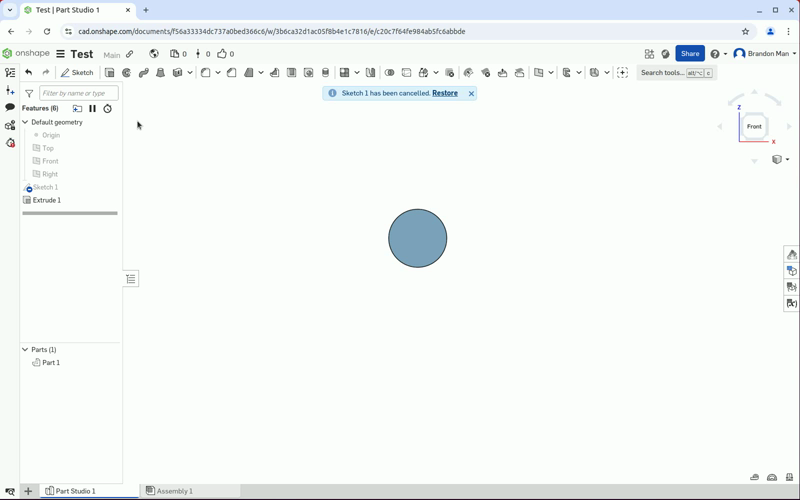
key(shift+h)
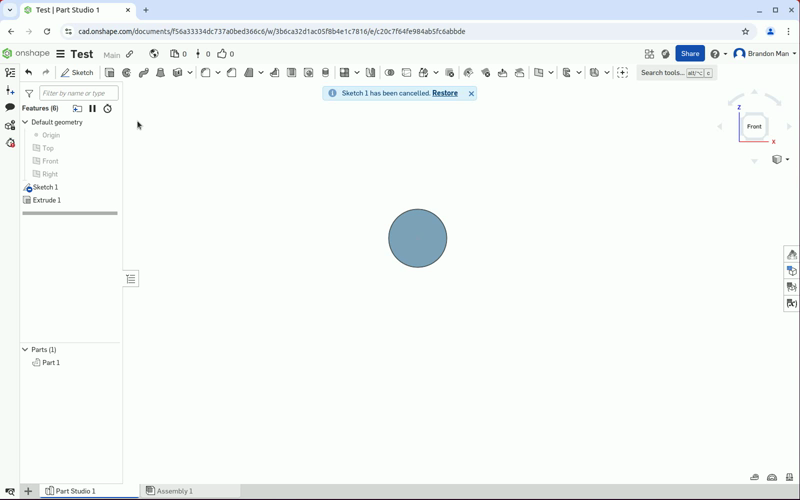
key(shift+h)
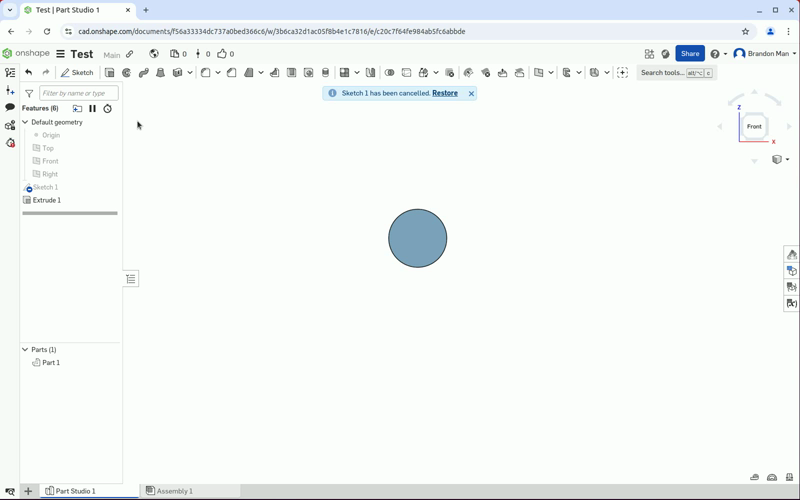
mouse_move(73, 189)
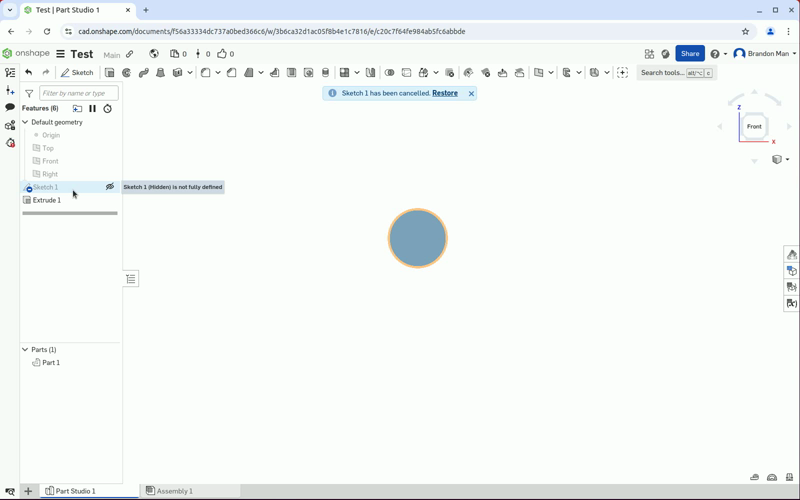
click(73, 189)
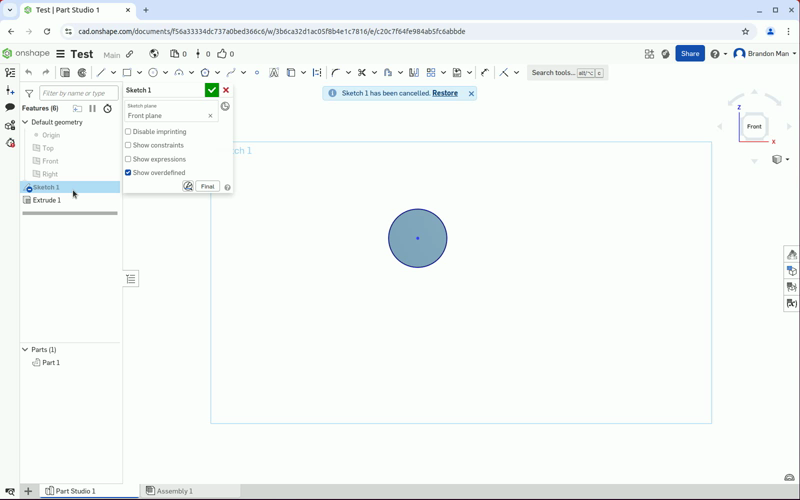
mouse_move(229, 92)
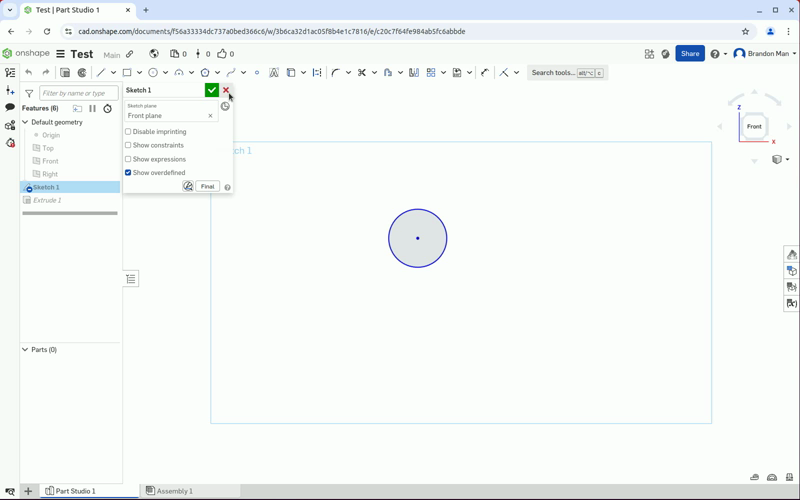
click(229, 92)
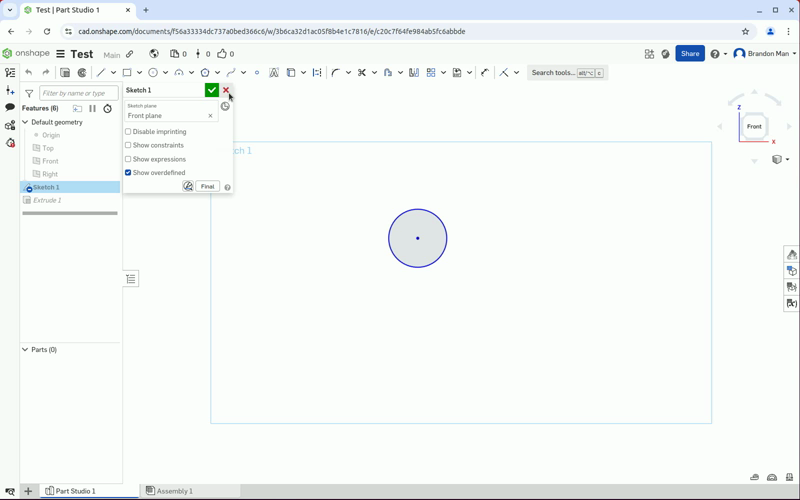
key(shift+s)
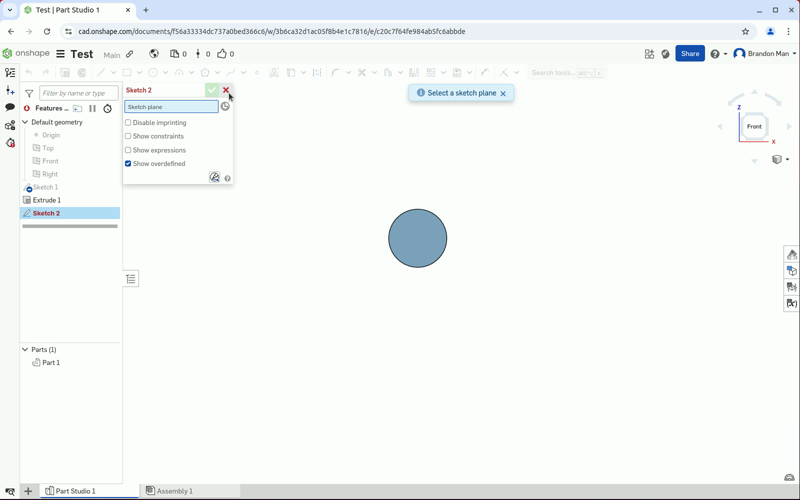
mouse_move(73, 163)
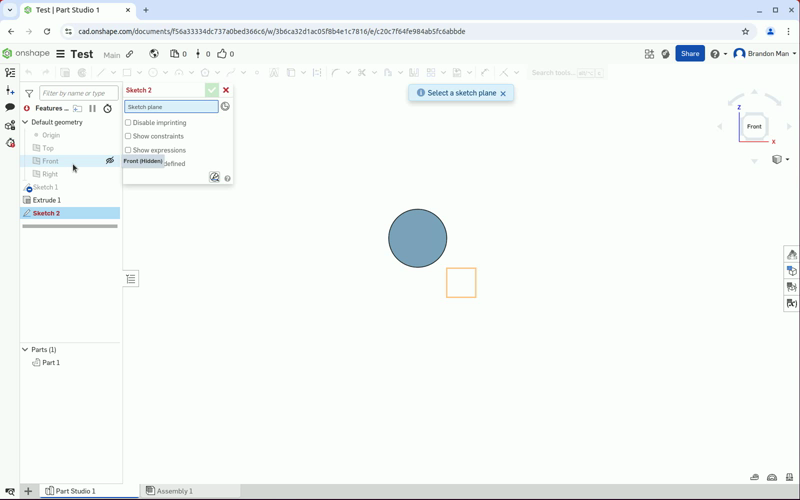
click(73, 163)
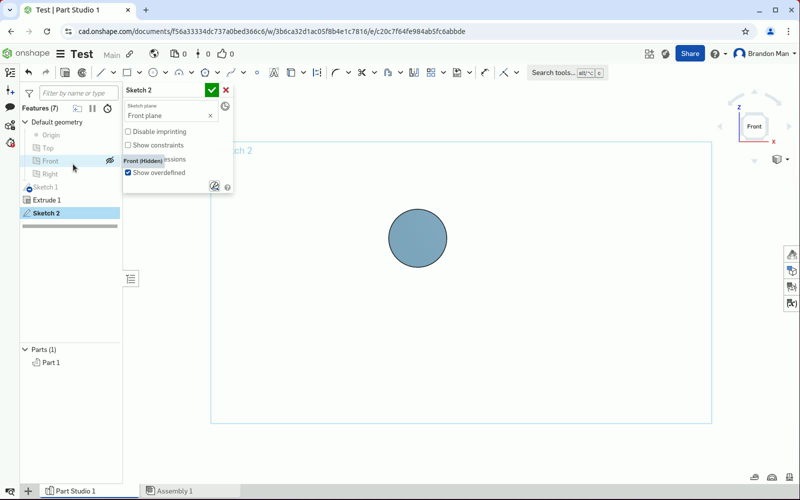
mouse_move(73, 352)
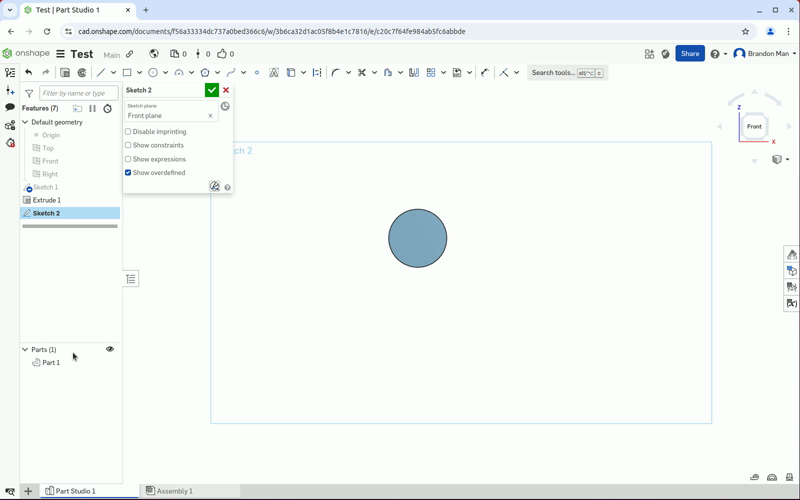
key(y)
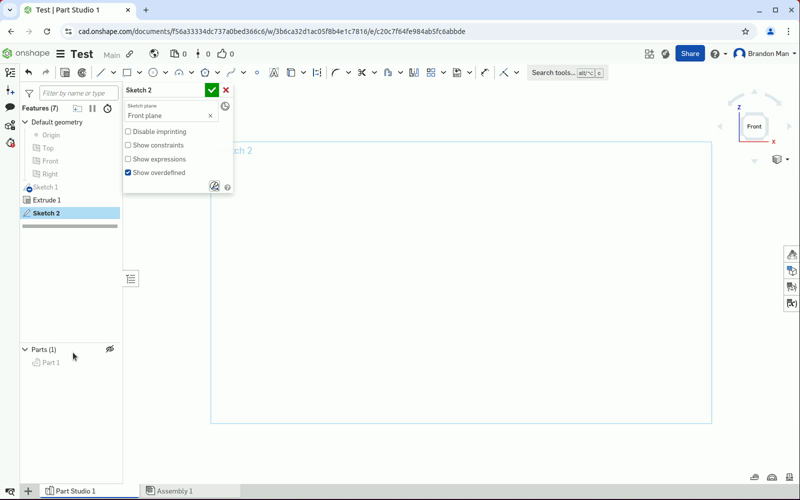
key(l)
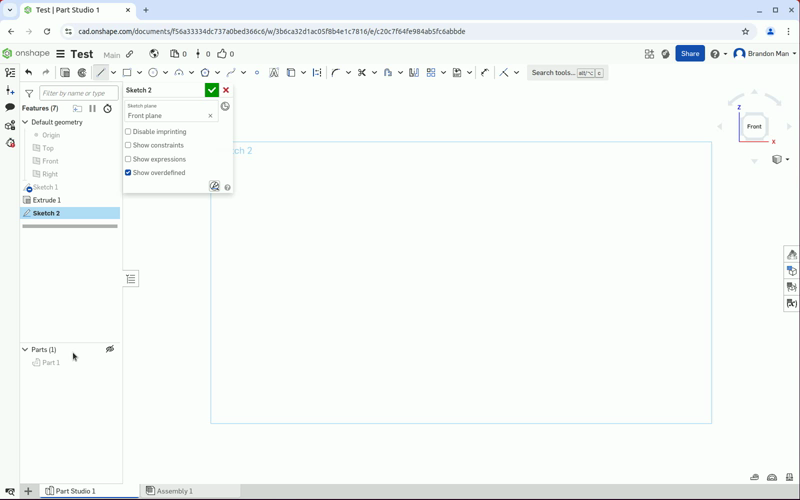
key_down(shift)
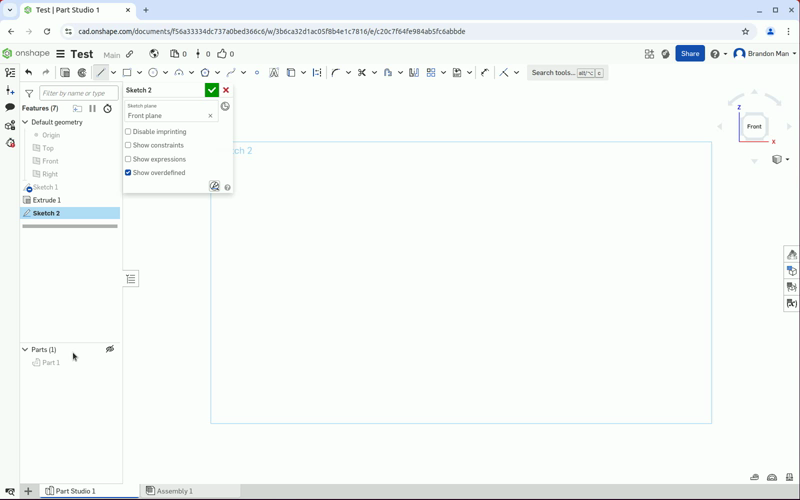
mouse_move(405, 337)
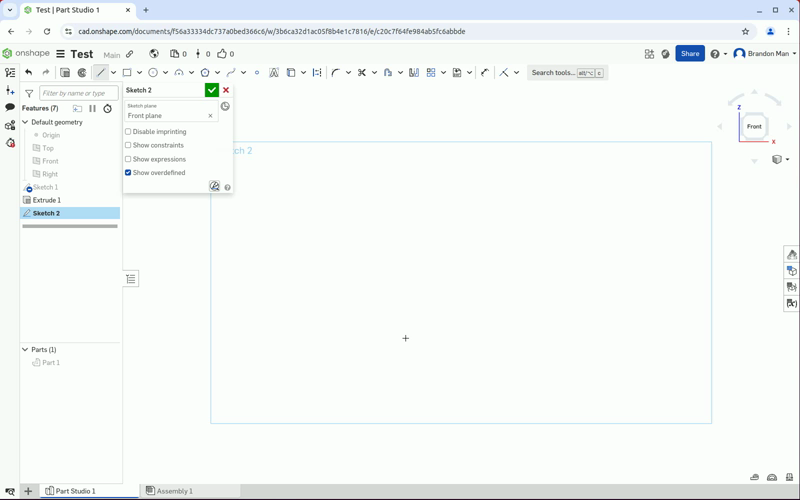
click(405, 337)
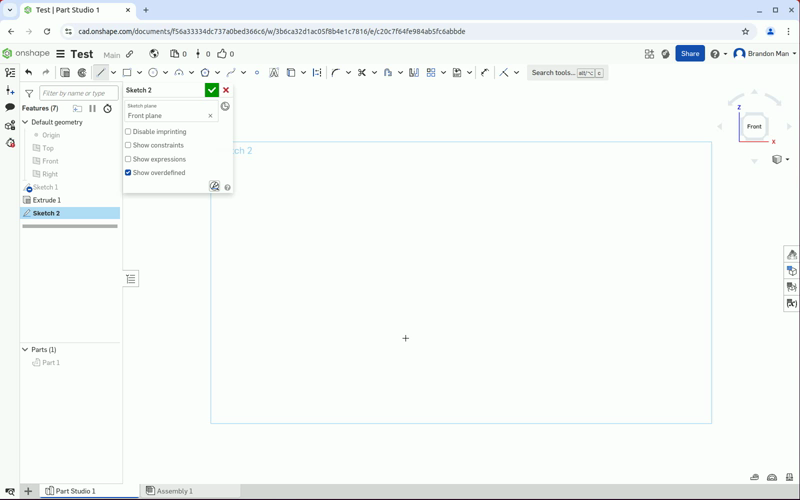
key_up(shift)
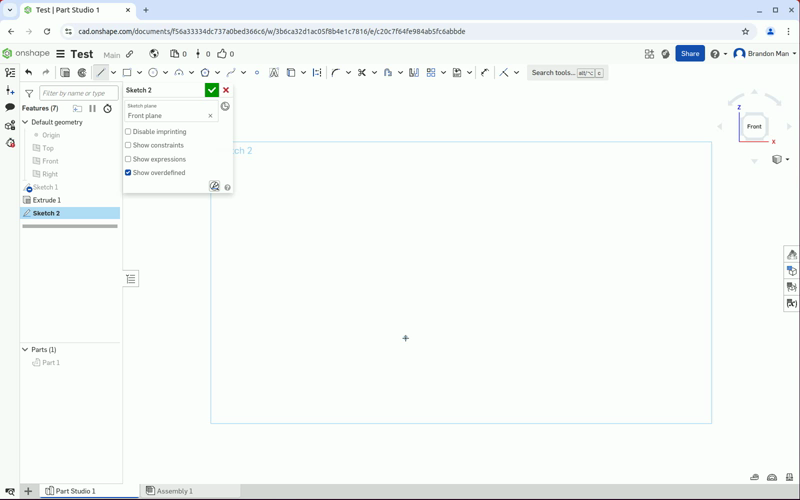
key_down(shift)
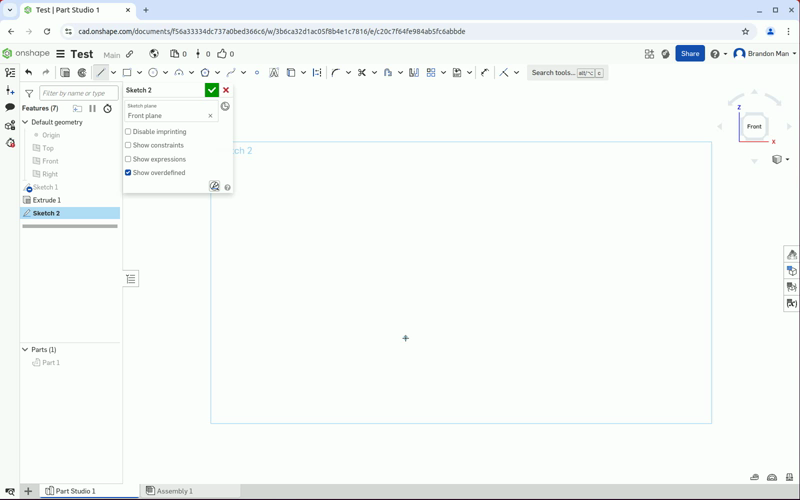
mouse_move(435, 337)
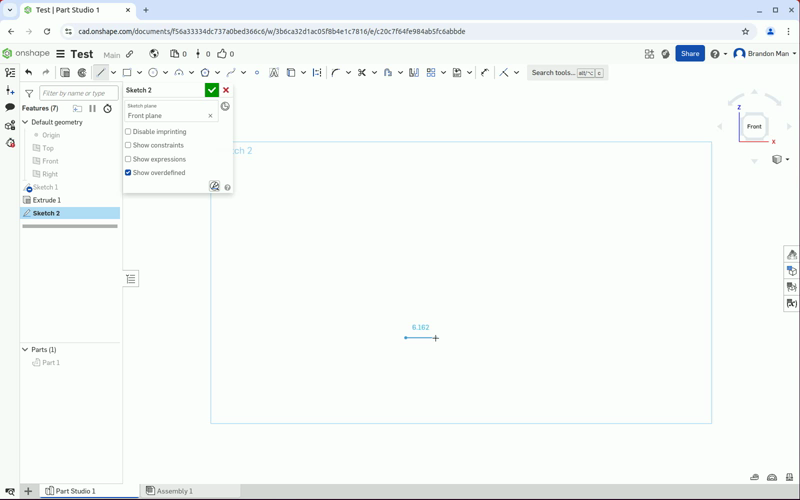
mouse_move(430, 337)
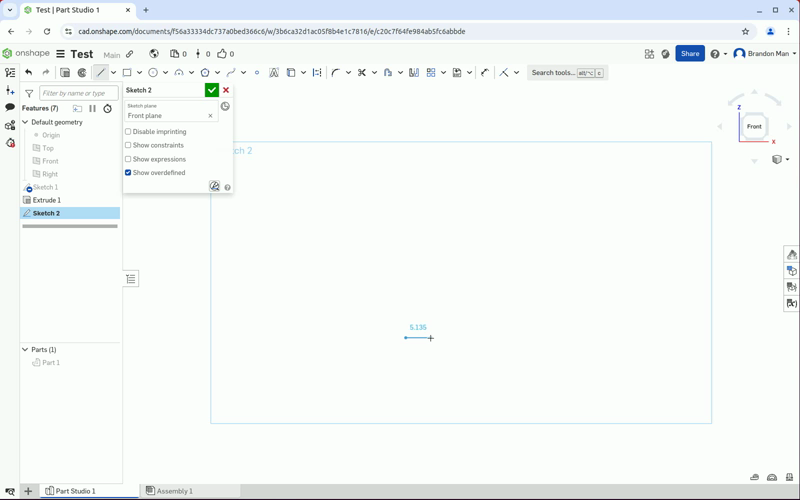
click(430, 337)
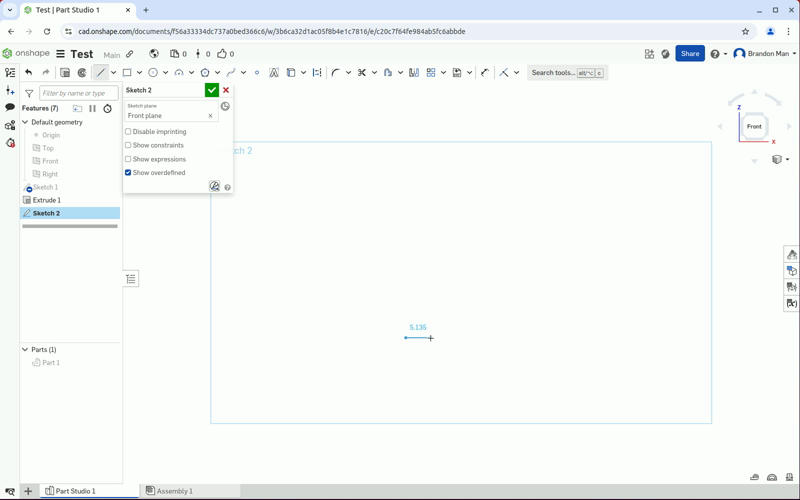
key_up(shift)
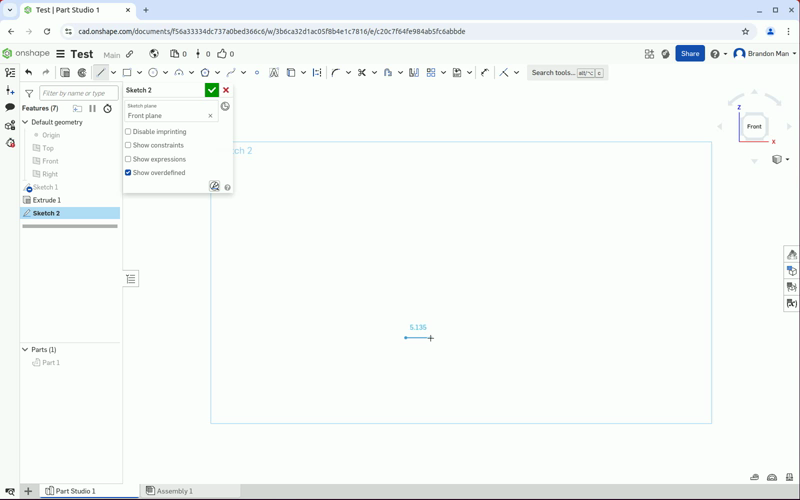
key_down(shift)
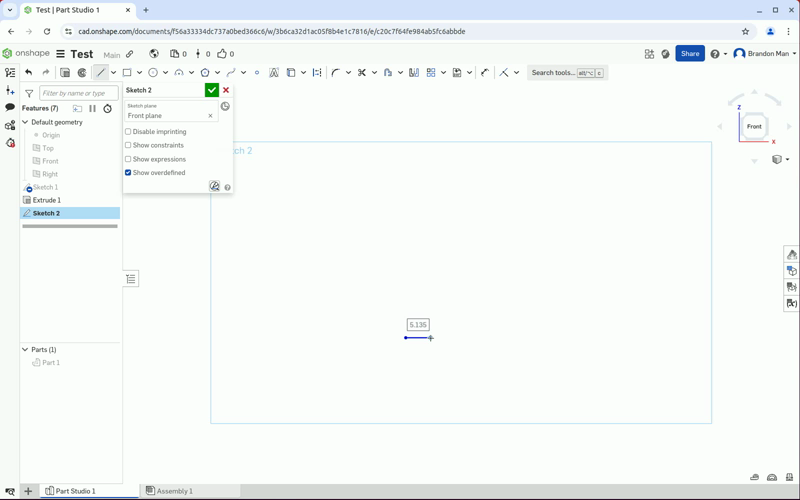
mouse_move(430, 263)
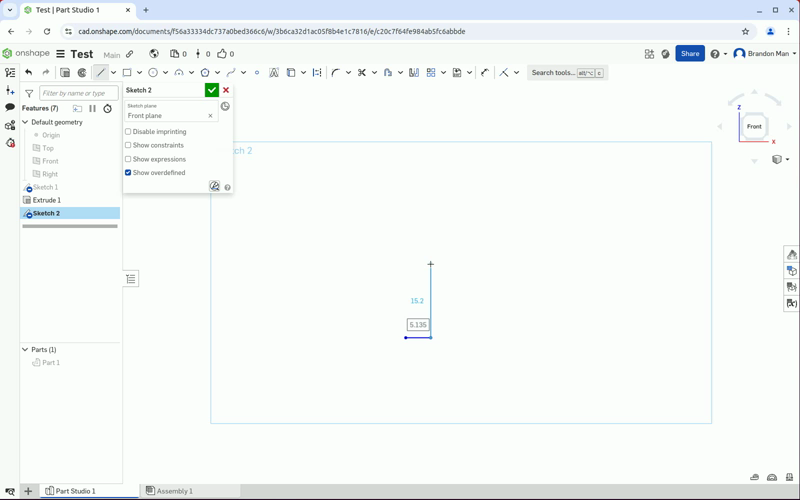
click(430, 263)
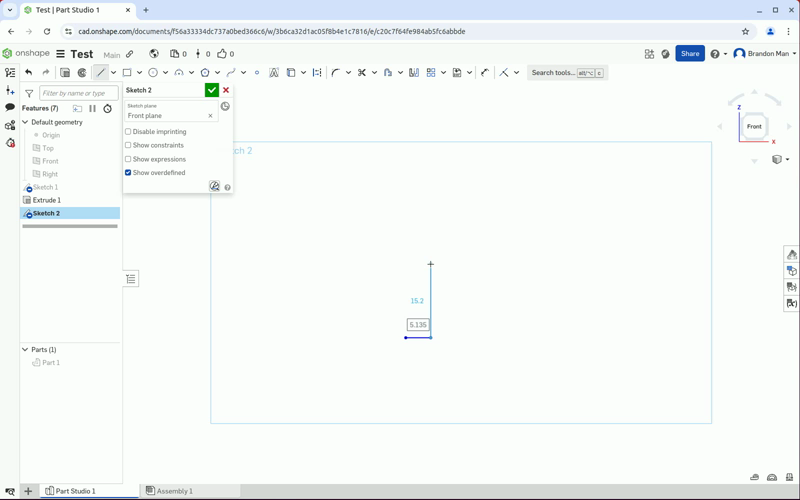
key_up(shift)
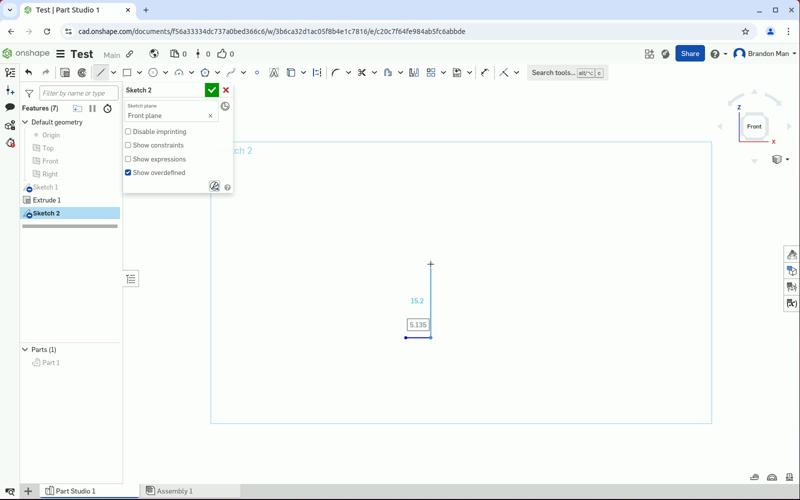
key(esc)
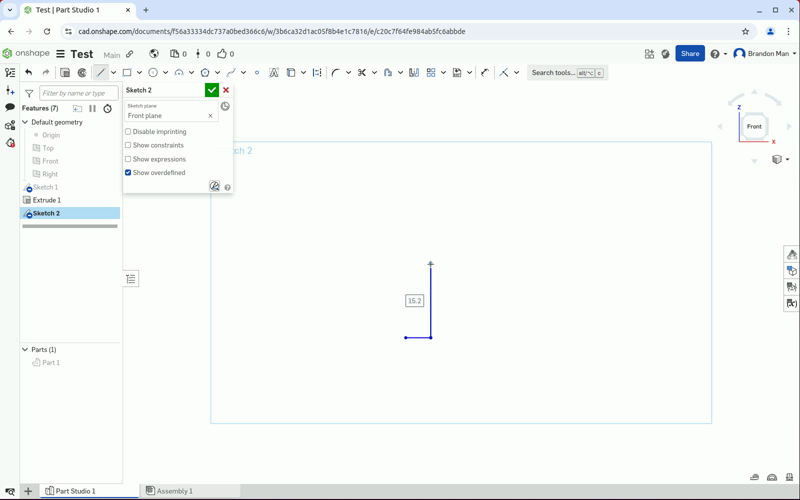
key(a)
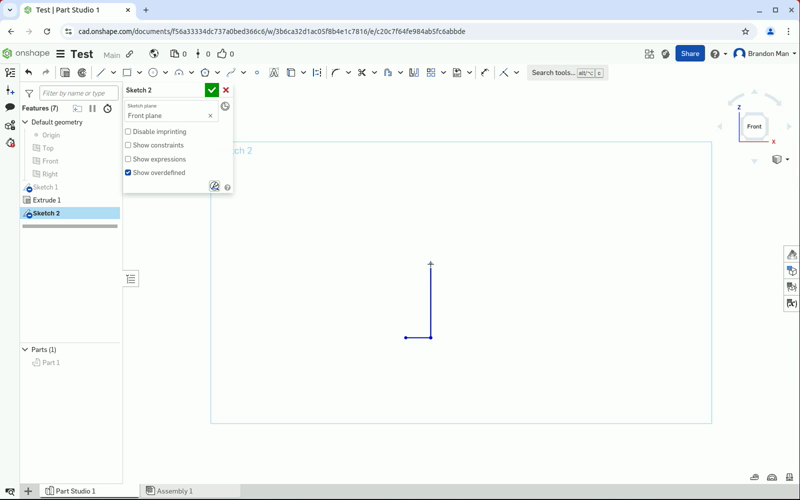
mouse_move(430, 263)
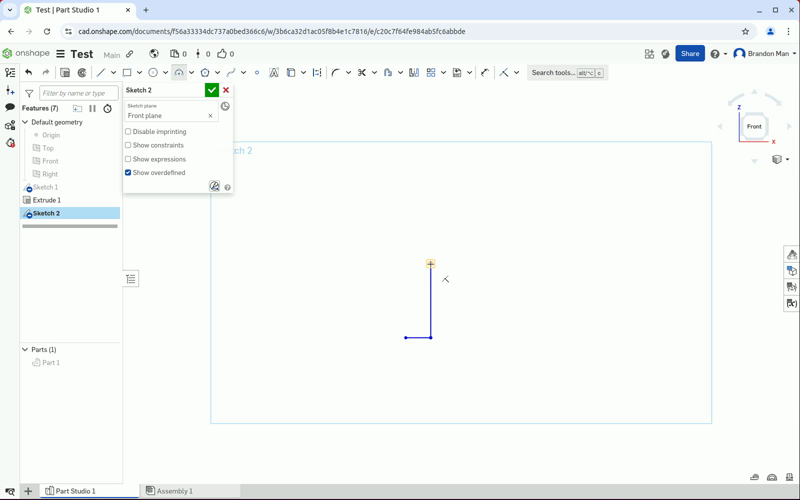
click(430, 263)
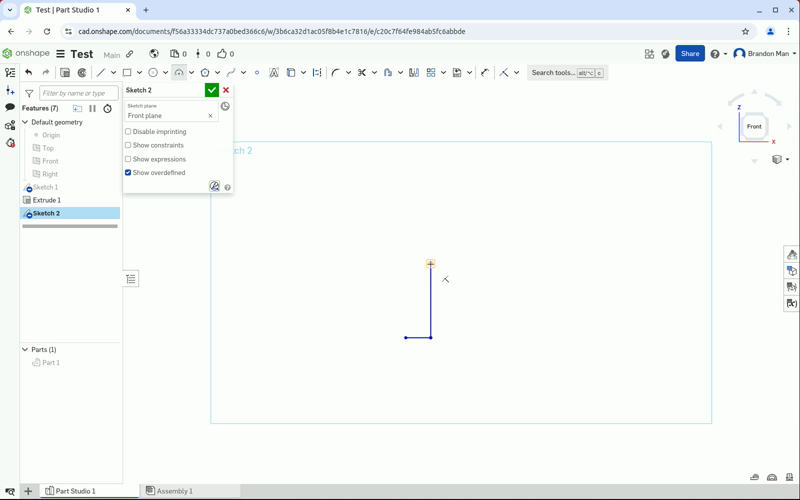
key_down(shift)
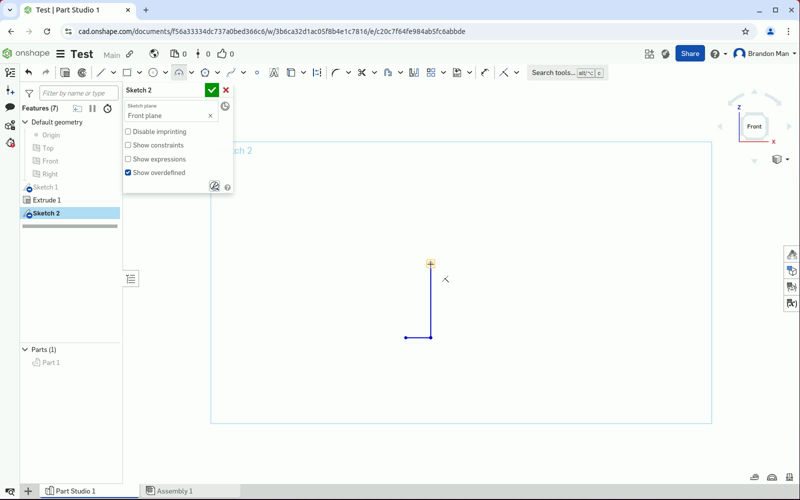
mouse_move(405, 263)
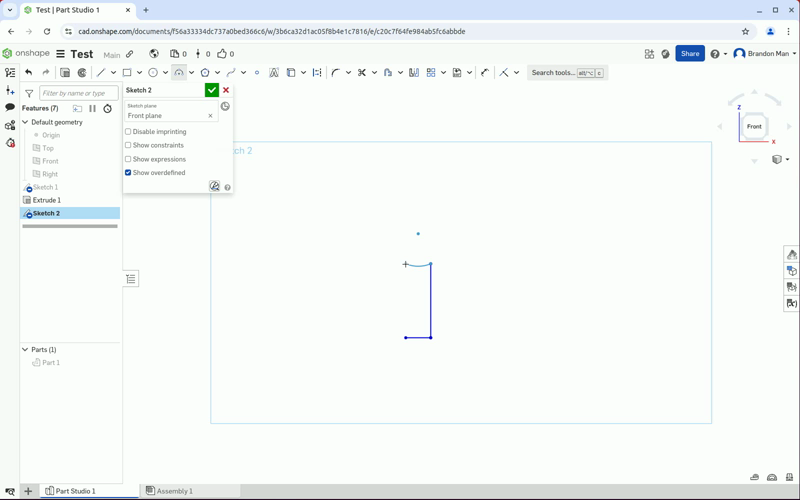
click(405, 263)
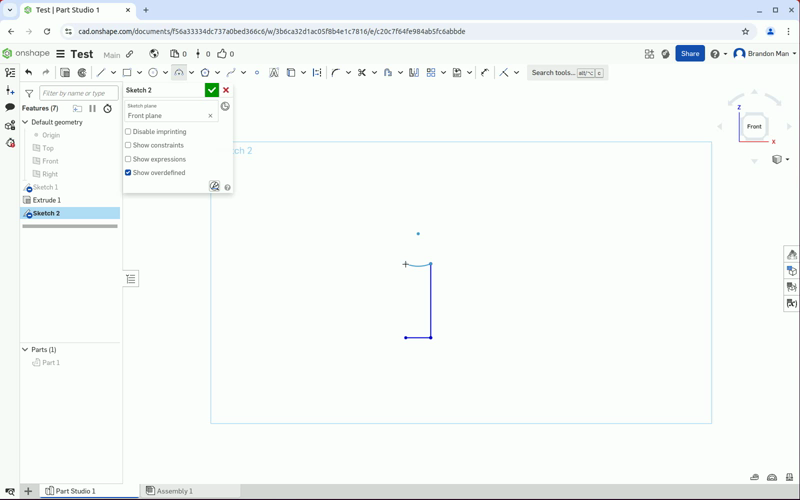
mouse_move(418, 266)
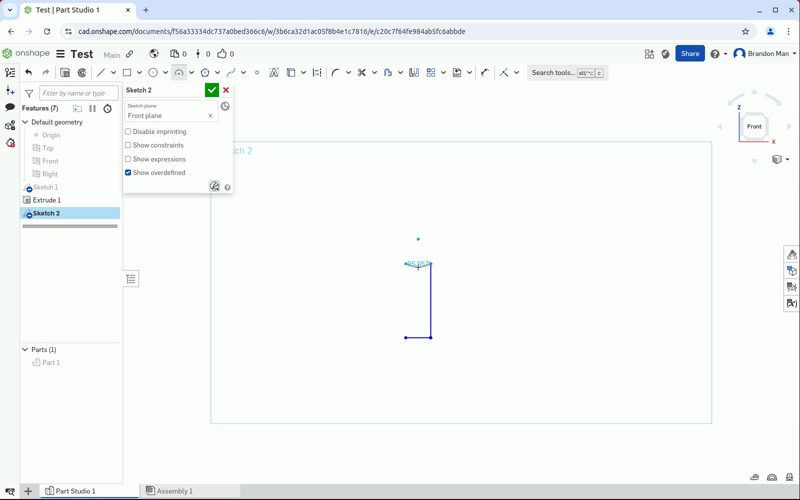
click(418, 266)
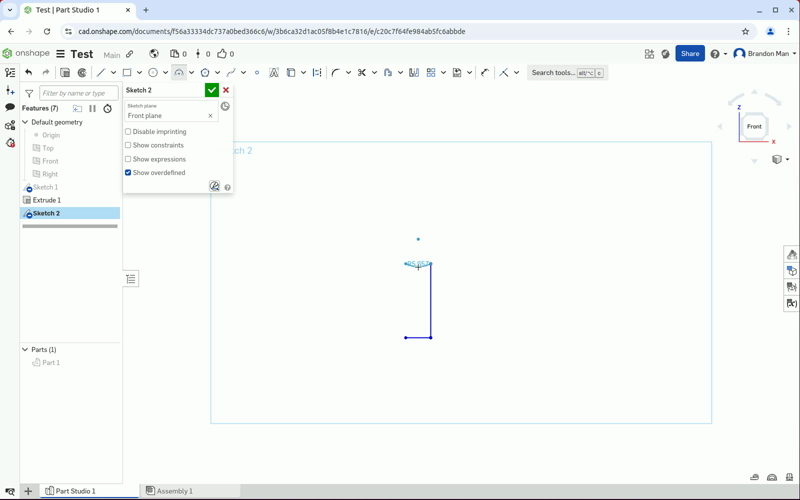
key_up(shift)
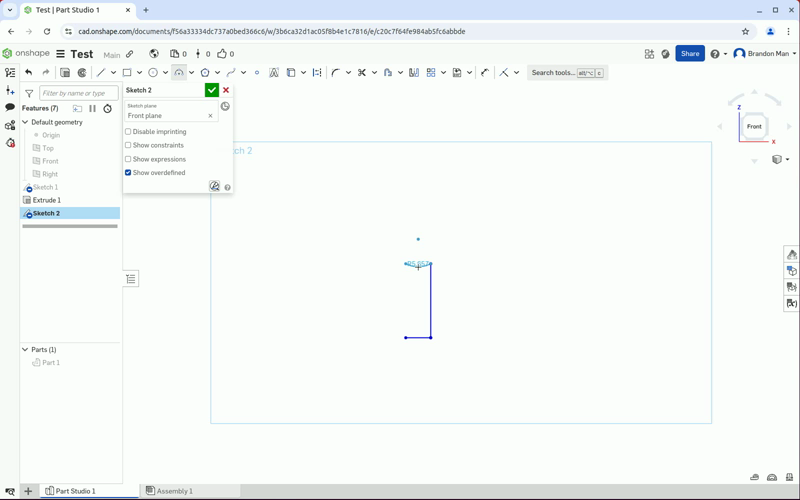
key(esc)
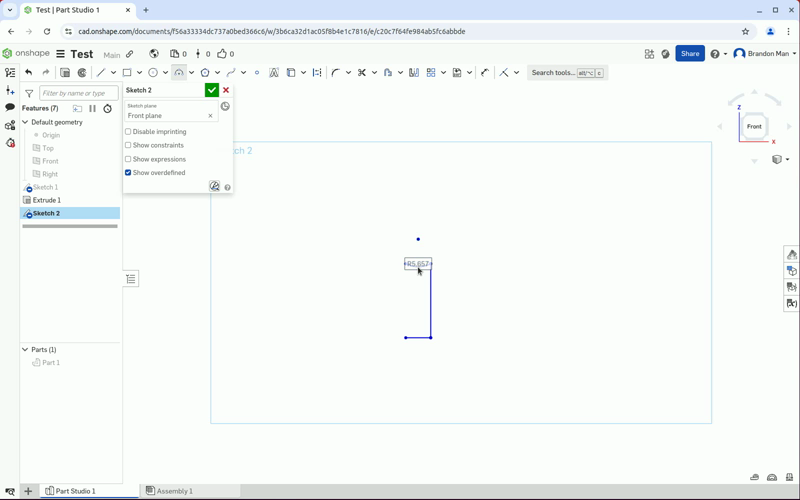
key(l)
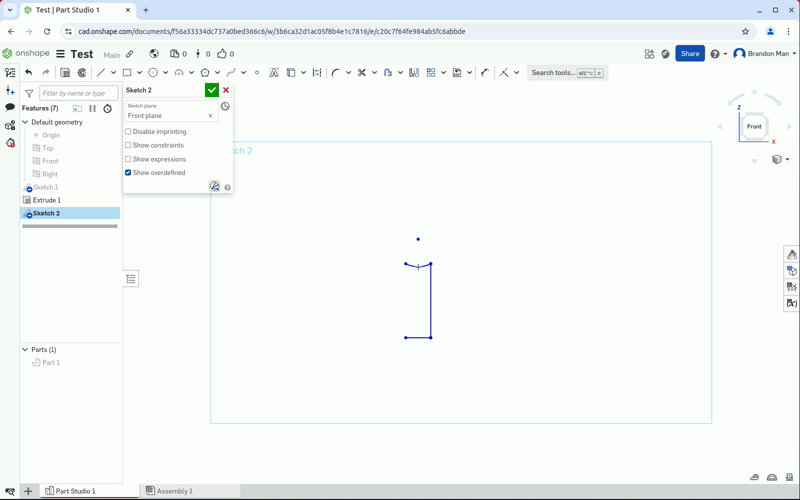
mouse_move(405, 263)
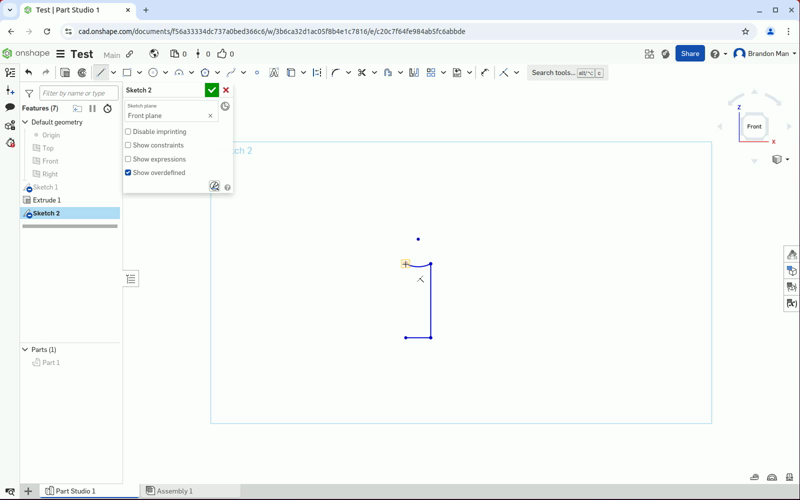
click(405, 263)
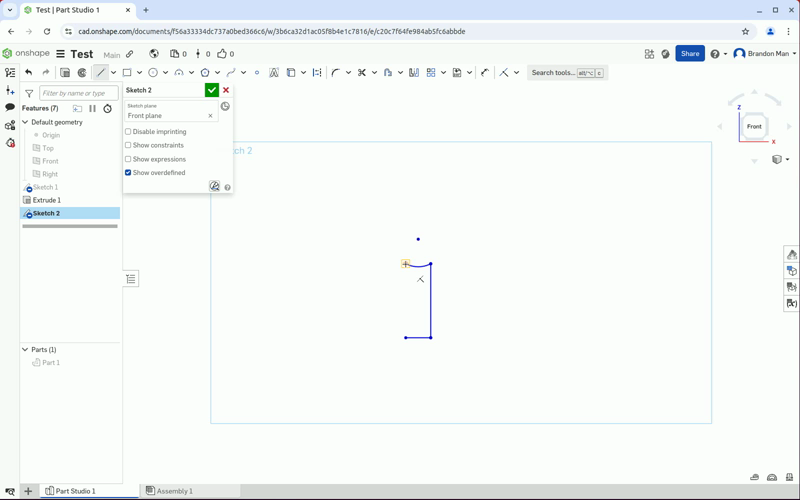
key_down(shift)
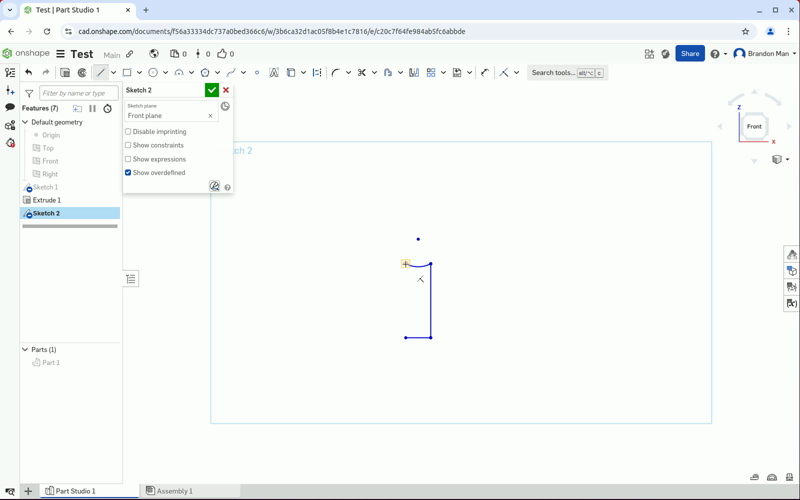
mouse_move(405, 337)
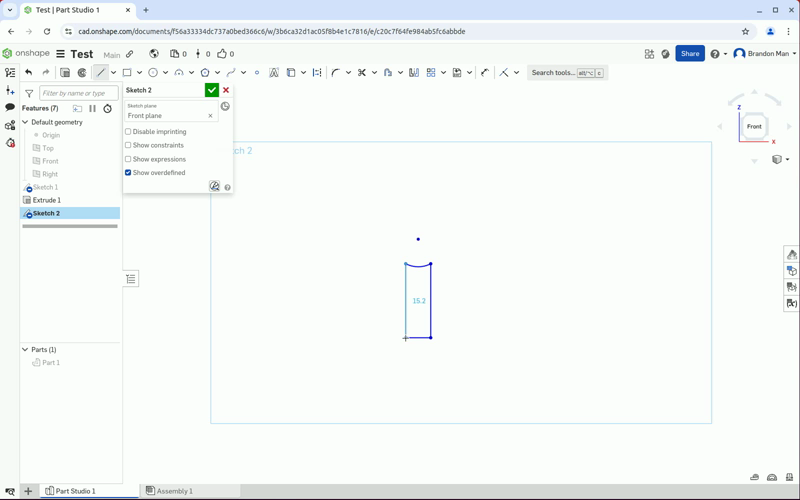
key_up(shift)
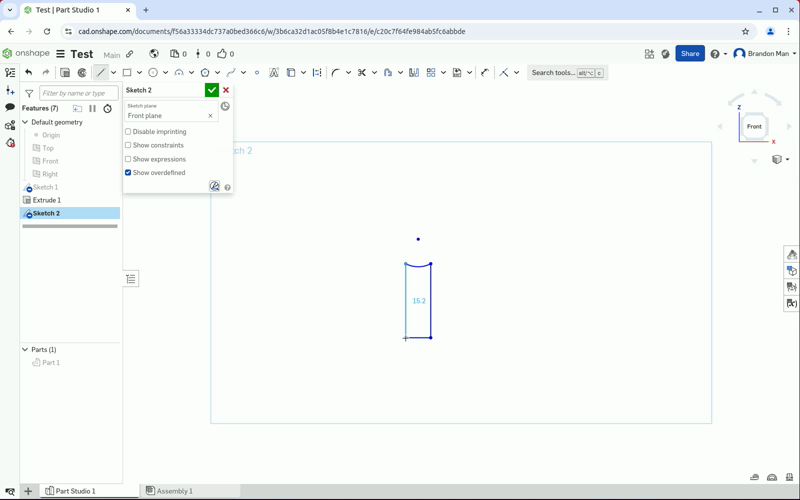
click(405, 337)
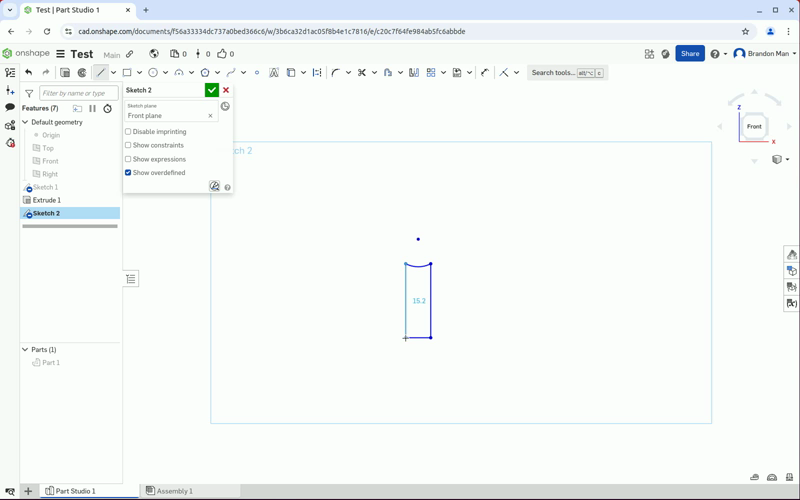
key(esc)
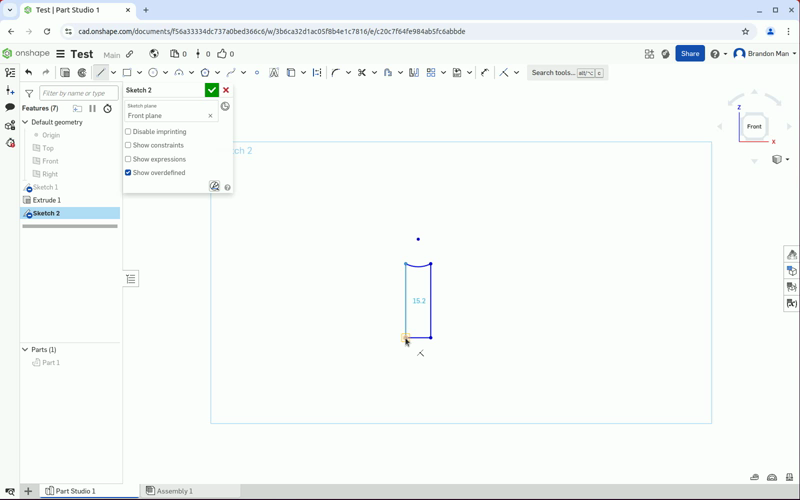
mouse_move(414, 286)
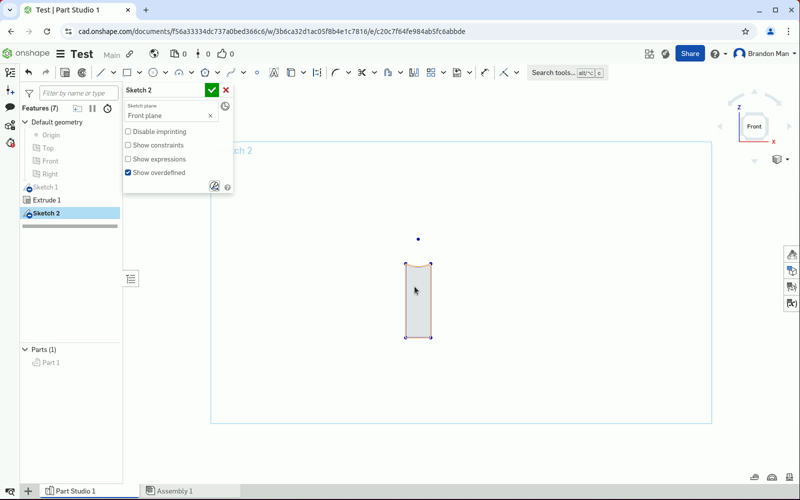
click(414, 286)
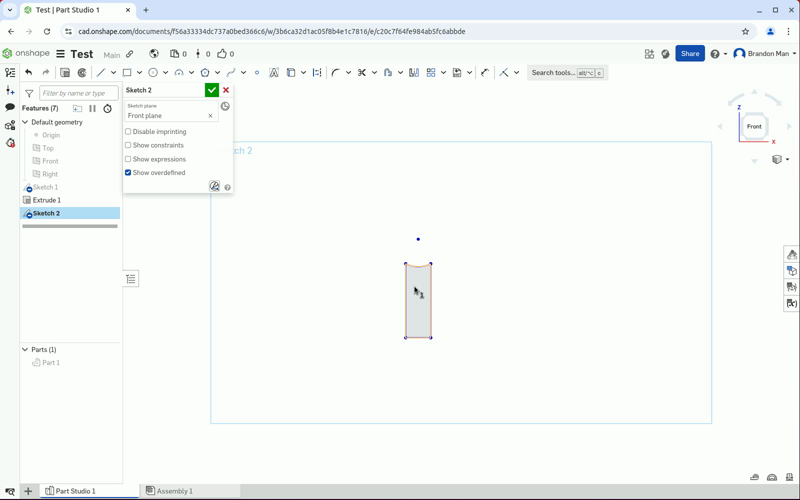
mouse_move(73, 352)
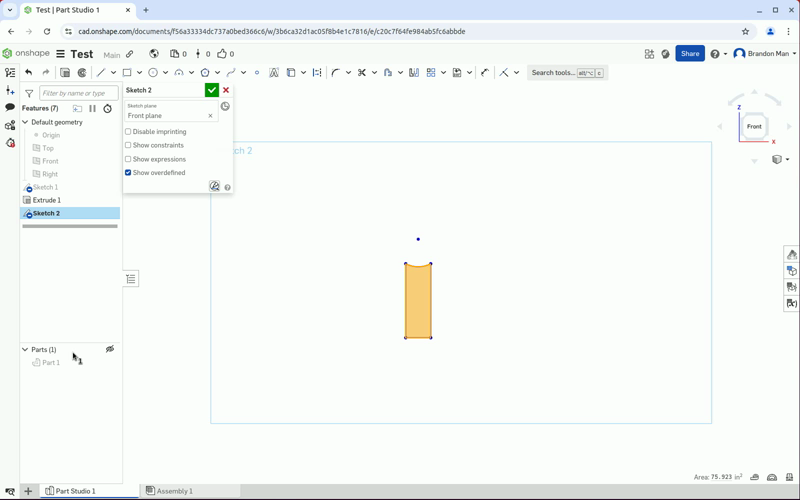
key(shift+y)
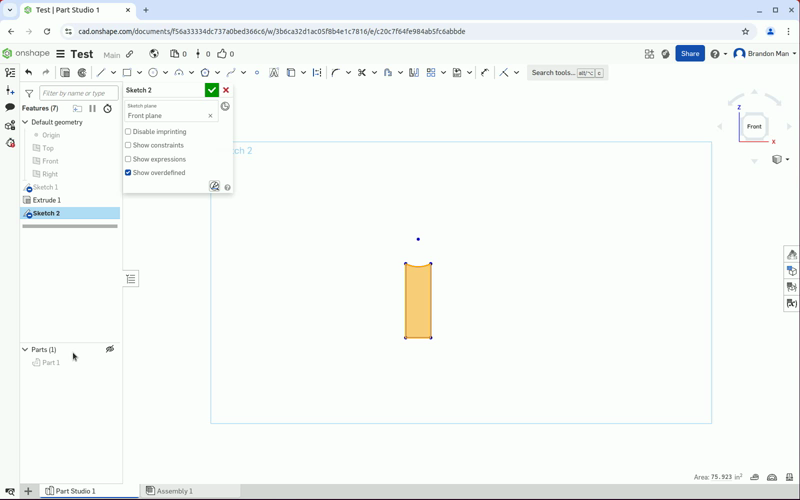
key(shift+e)
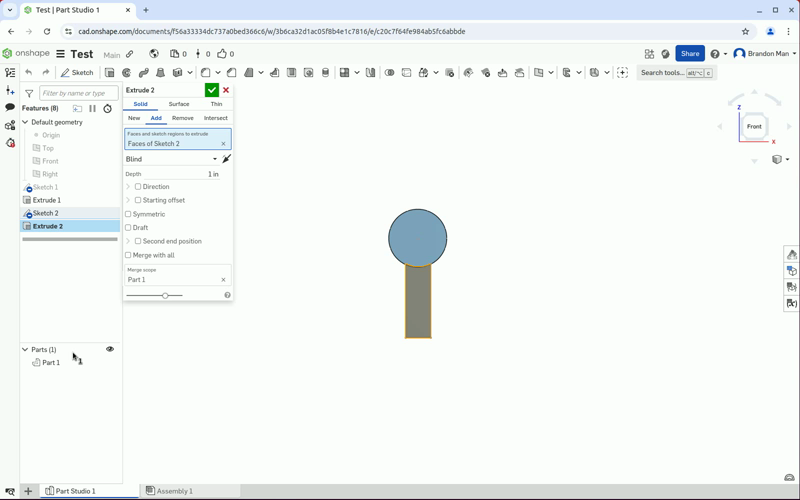
mouse_move(143, 106)
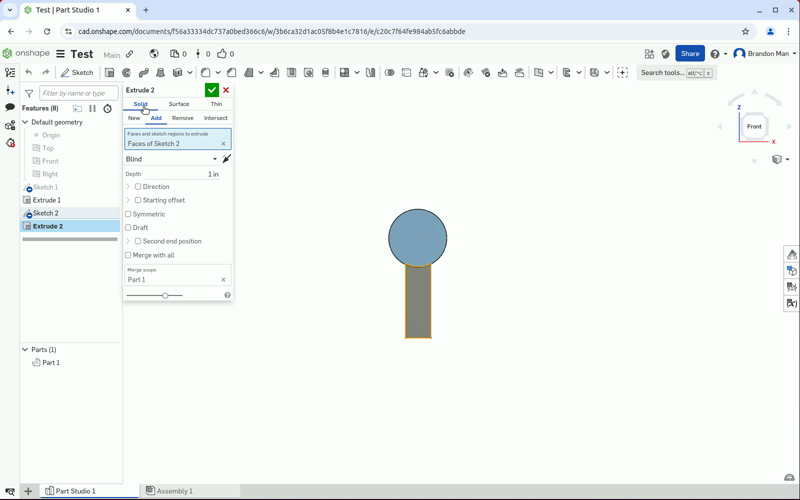
click(143, 106)
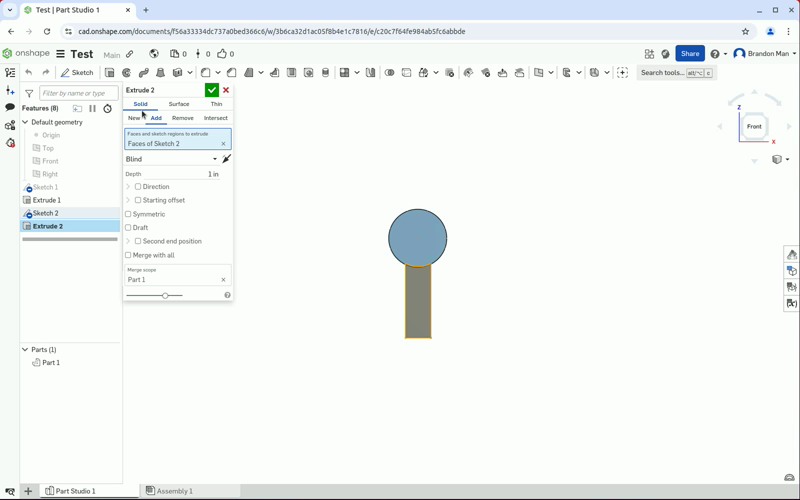
mouse_move(137, 120)
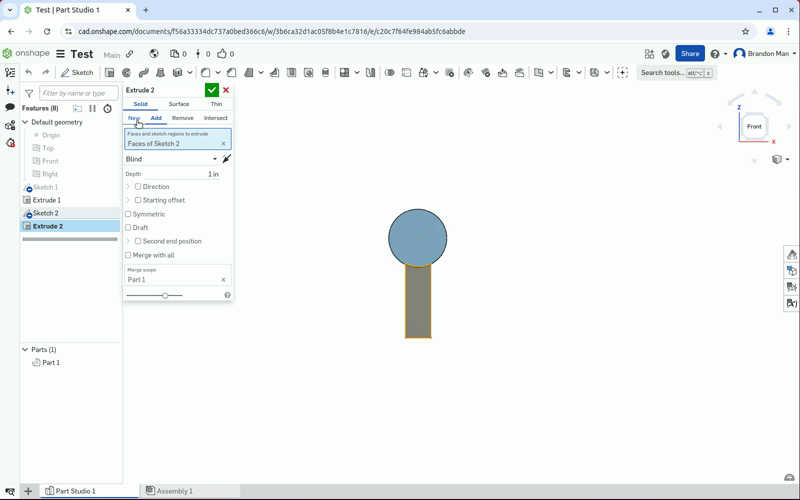
click(137, 120)
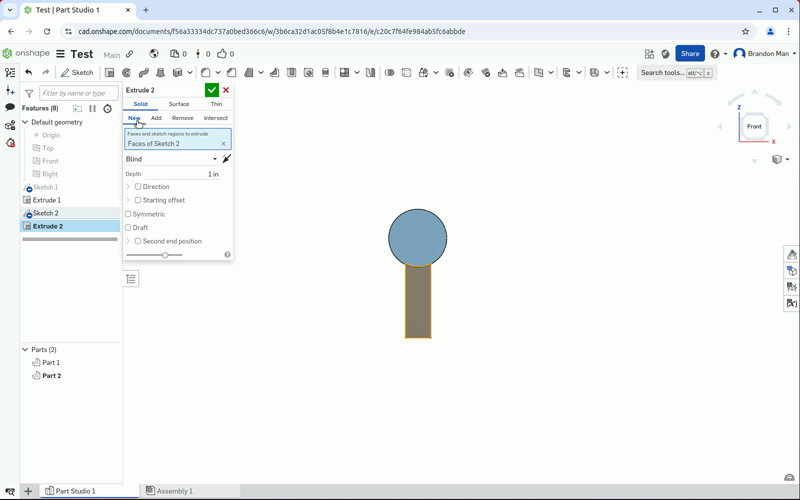
key(tab, 4)
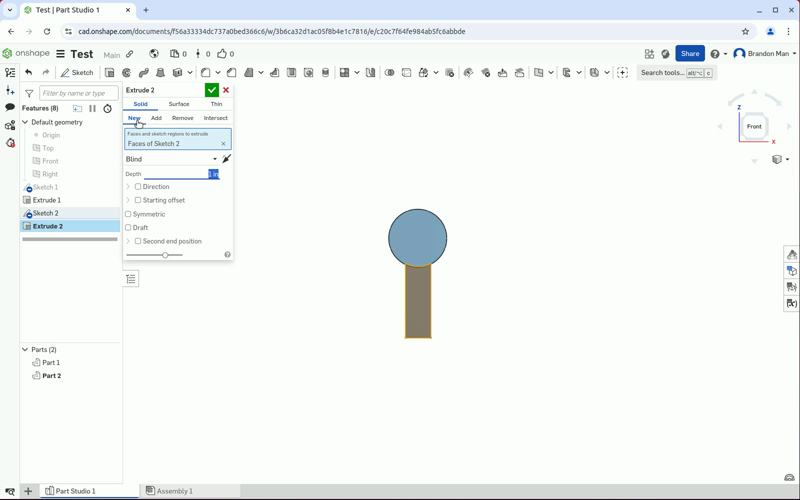
text(23.108)
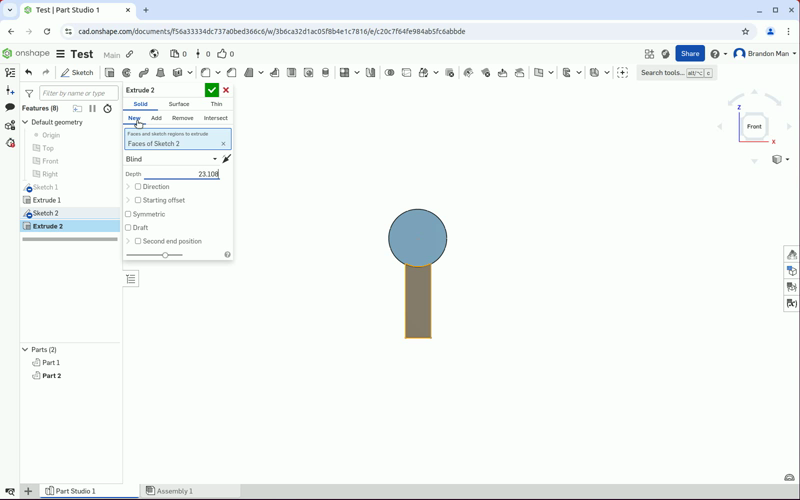
key(enter)
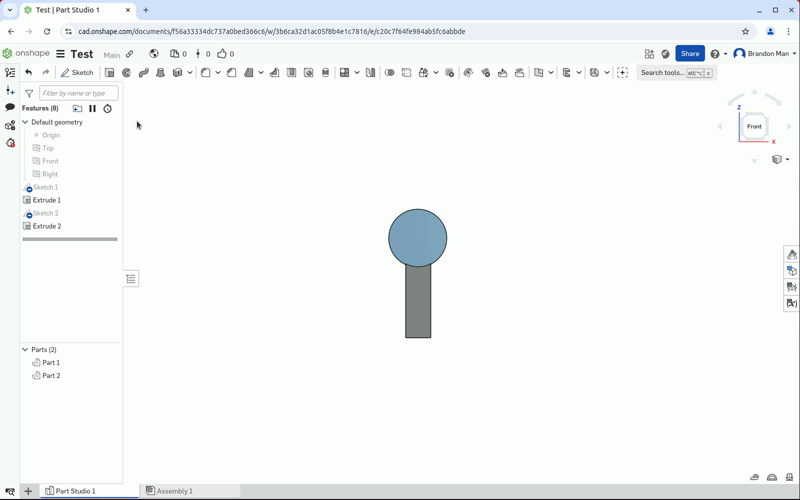
key(shift+h)
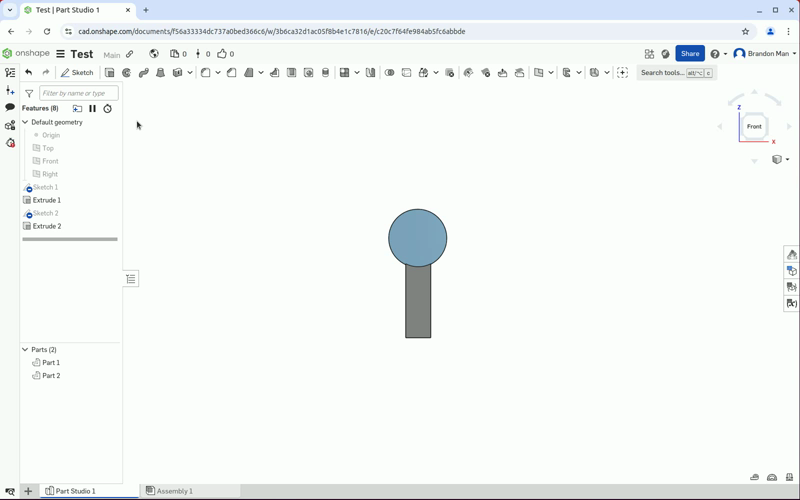
key(shift+h)
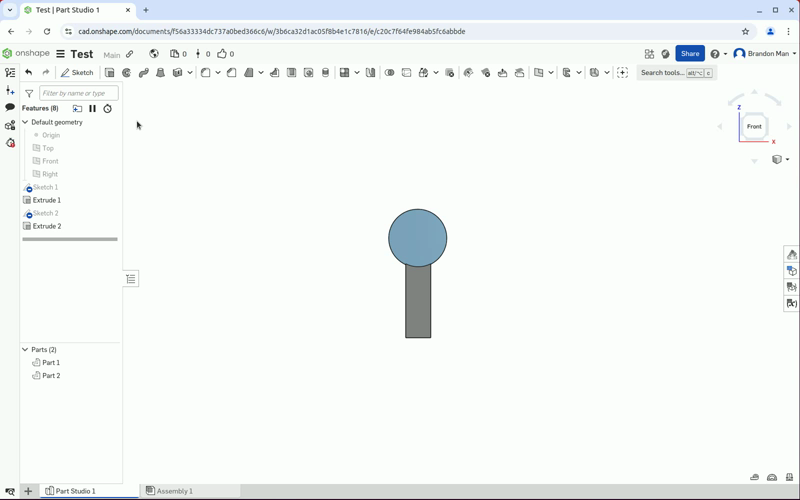
mouse_move(73, 189)
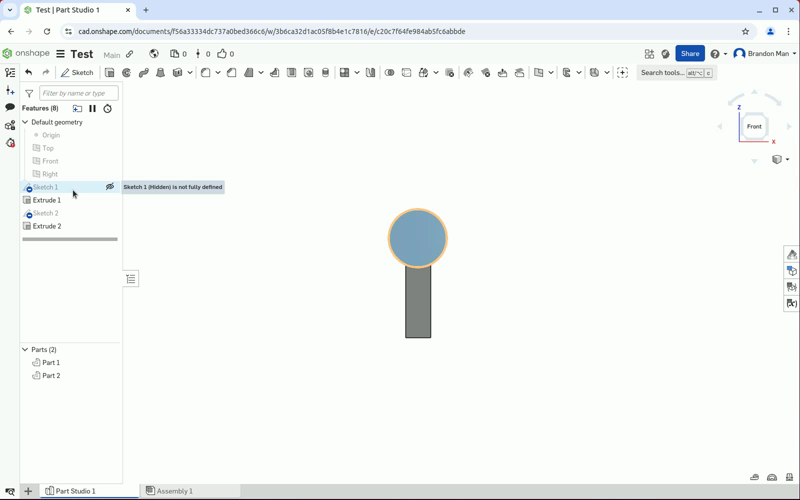
click(73, 189)
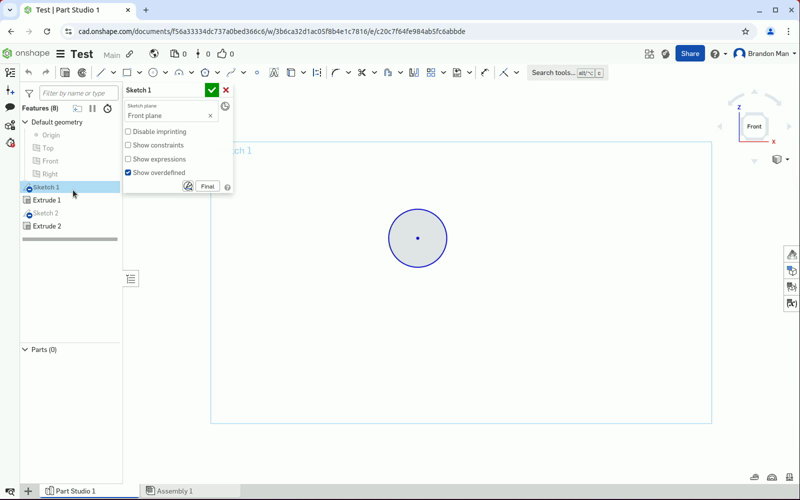
mouse_move(229, 92)
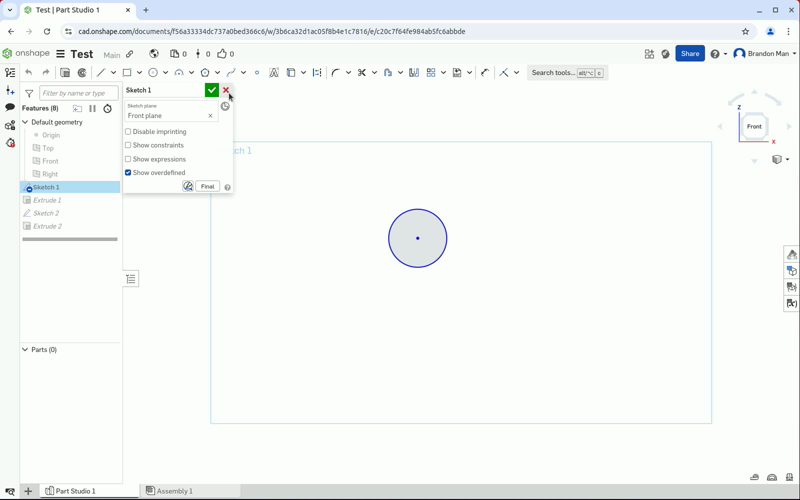
click(229, 92)
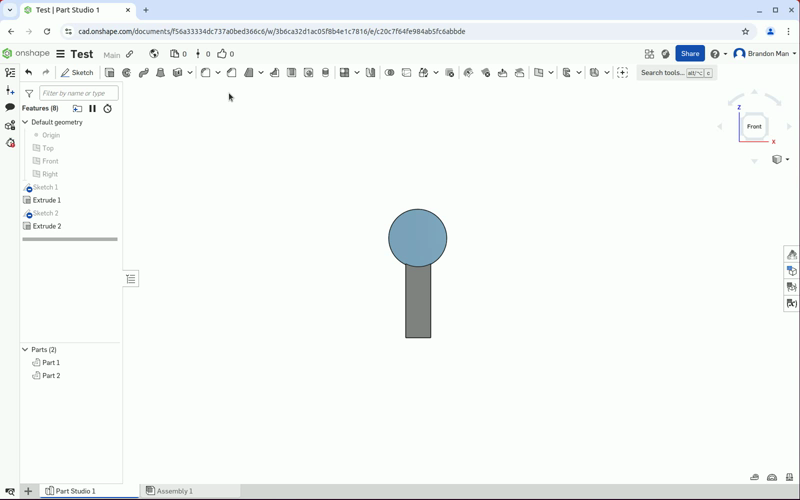
mouse_move(541, 75)
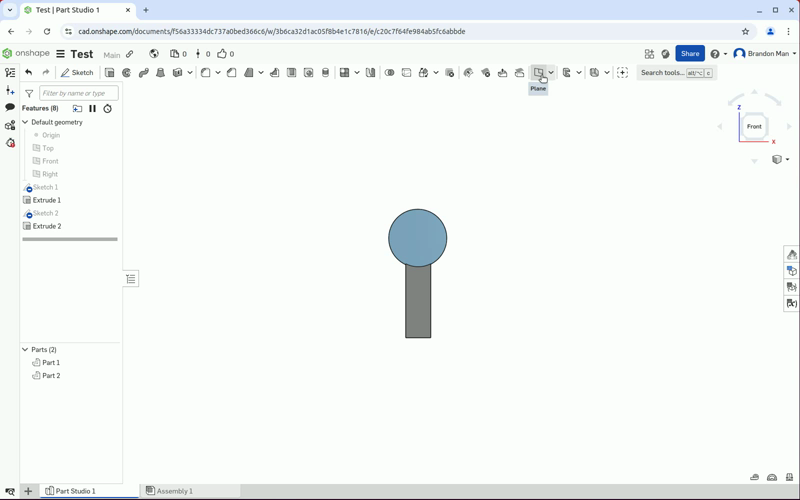
click(541, 75)
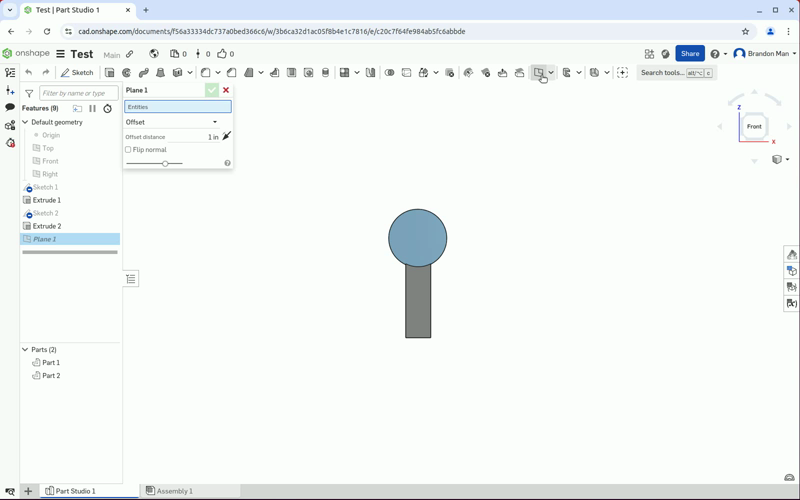
mouse_move(73, 163)
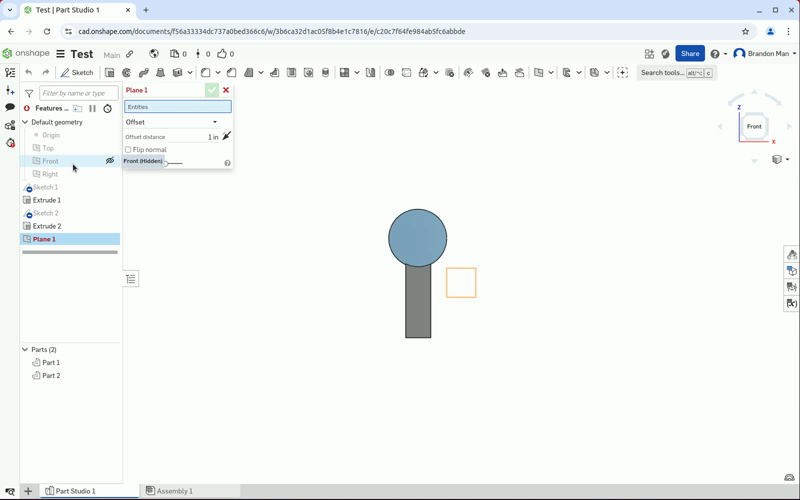
click(73, 163)
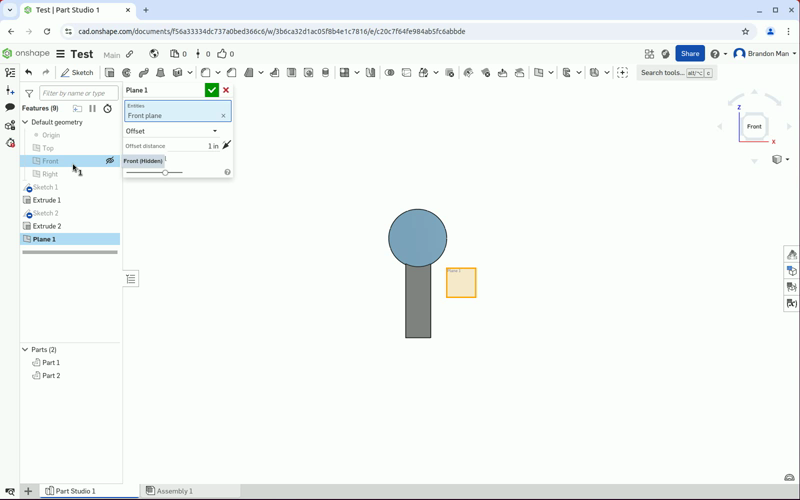
key(tab, 2)
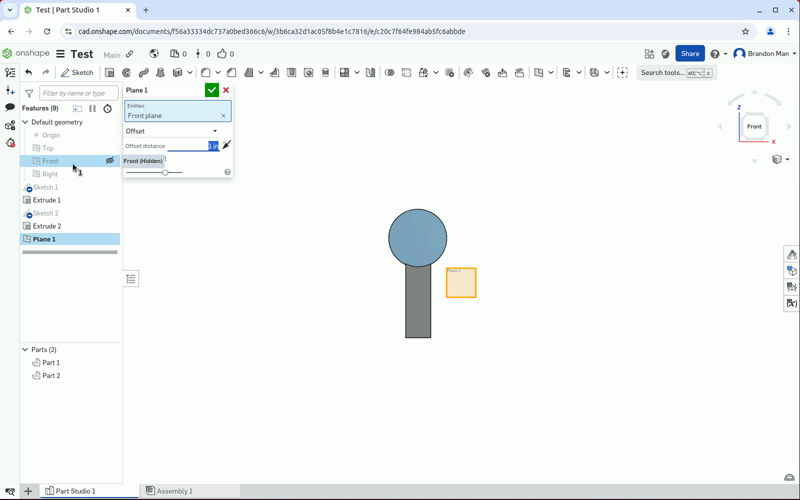
text(11.554)
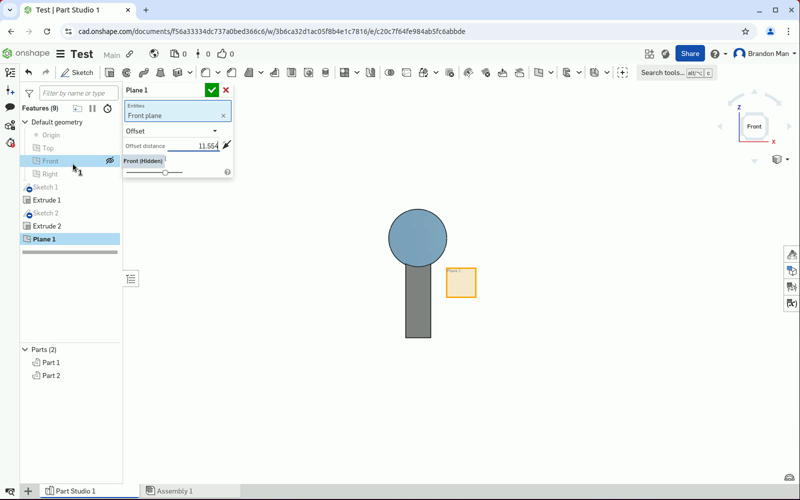
key(enter, 2)
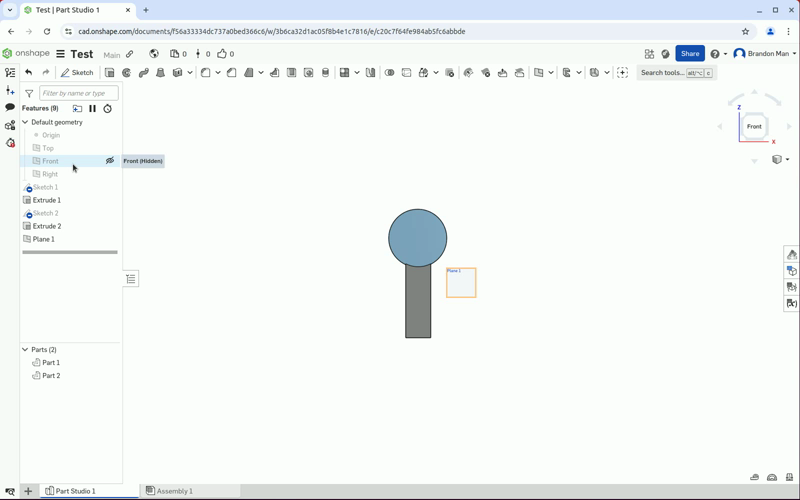
key(shift+s)
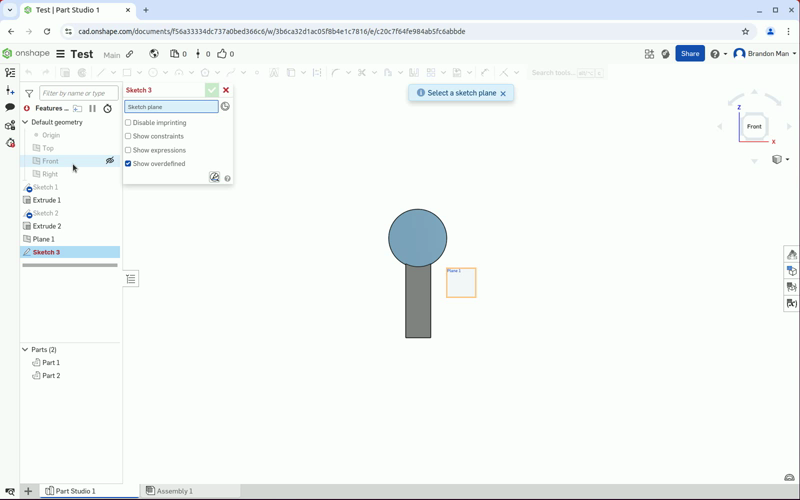
mouse_move(73, 241)
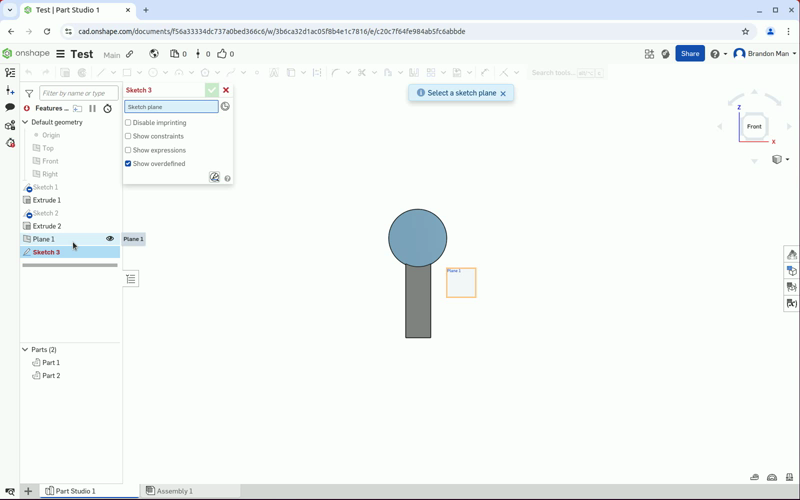
click(73, 241)
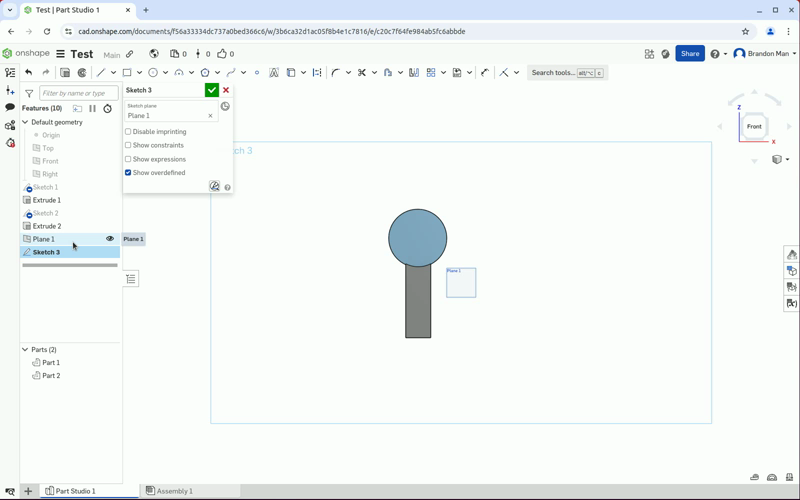
mouse_move(73, 352)
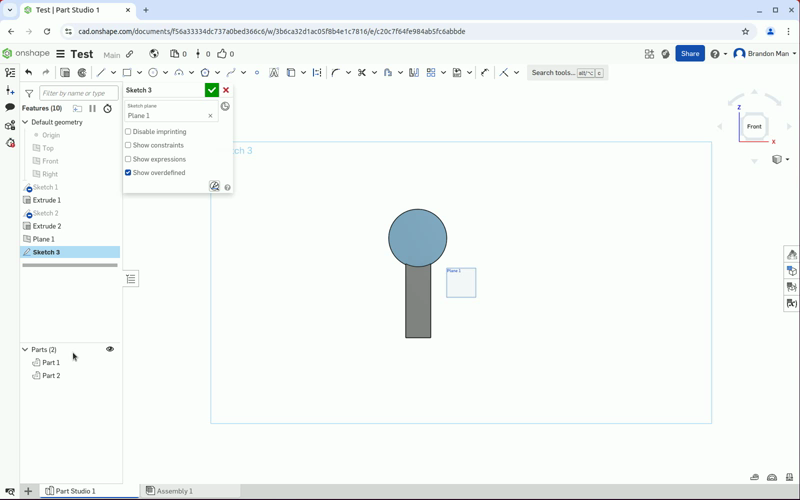
key(y)
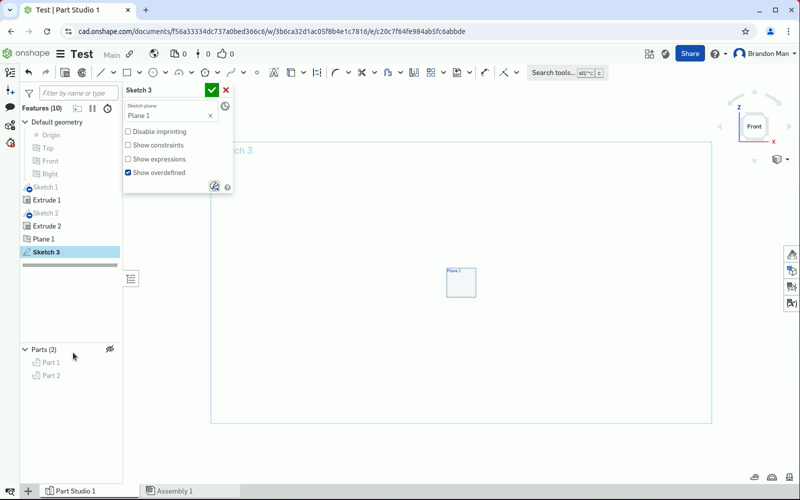
key(c)
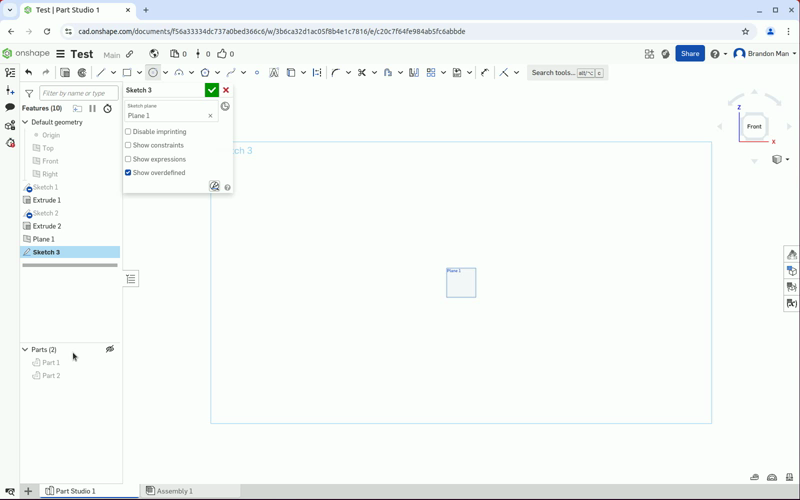
key_down(shift)
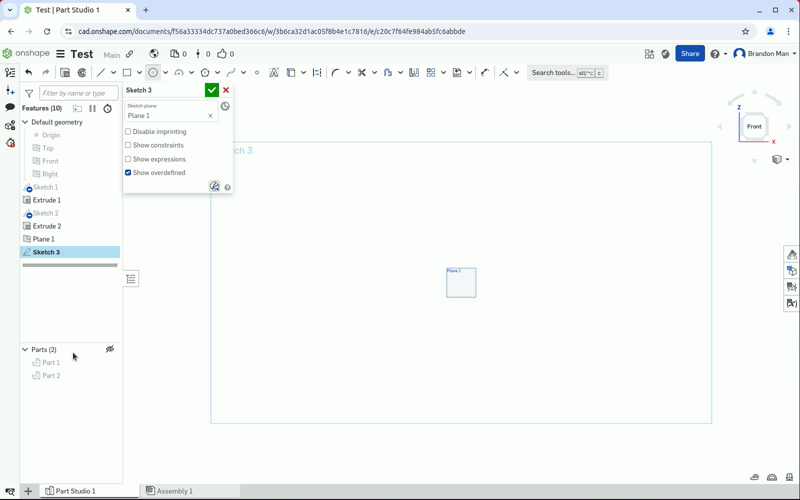
mouse_move(417, 238)
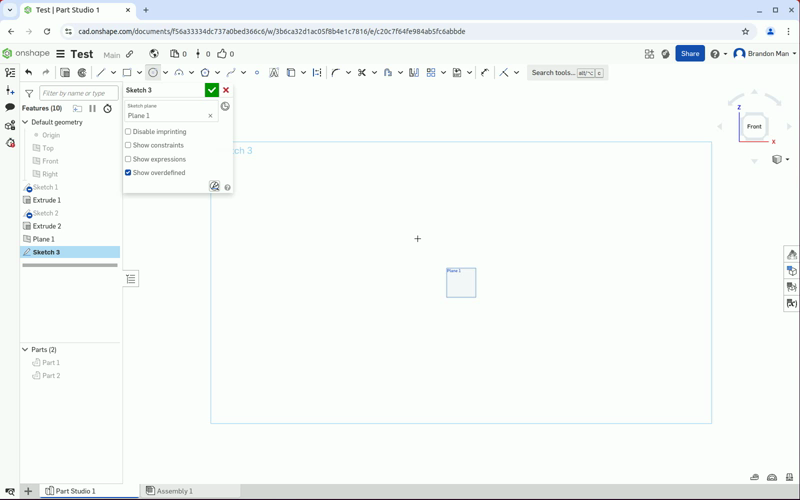
click(417, 238)
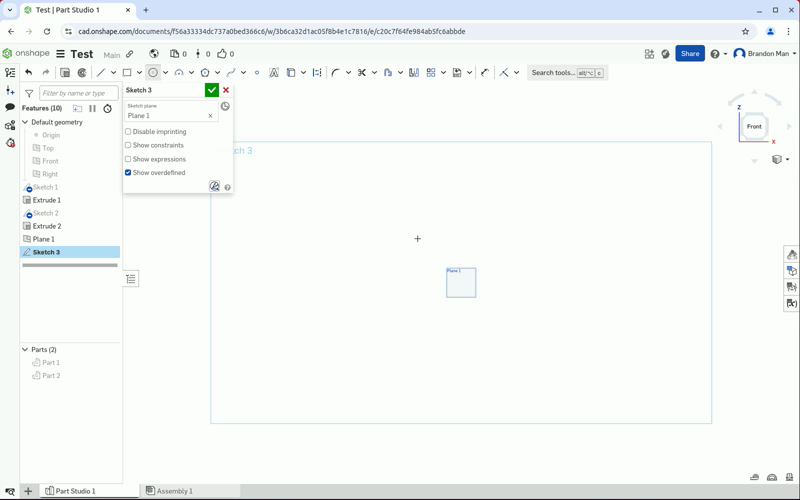
key_up(shift)
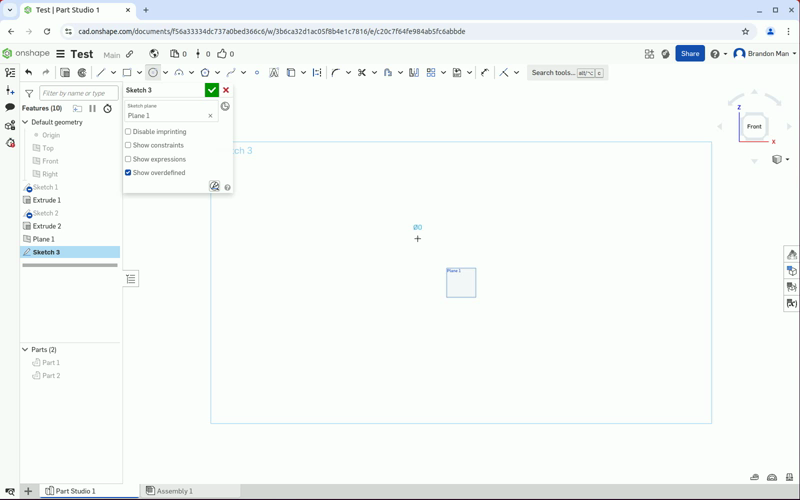
mouse_move(432, 238)
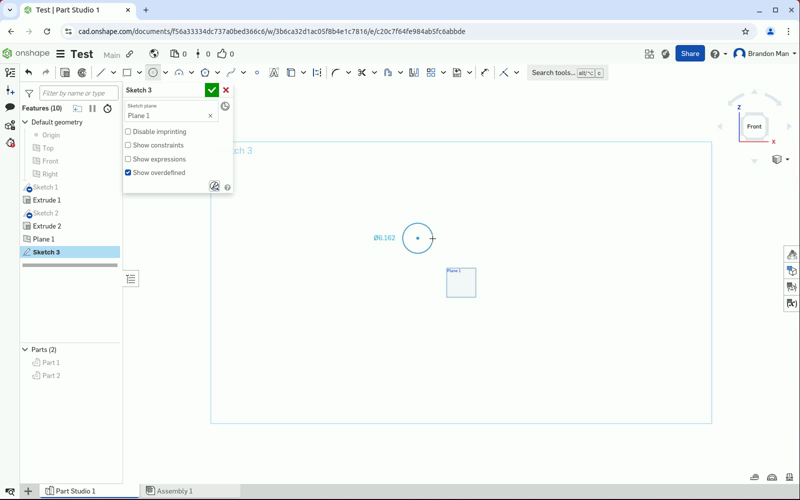
click(432, 238)
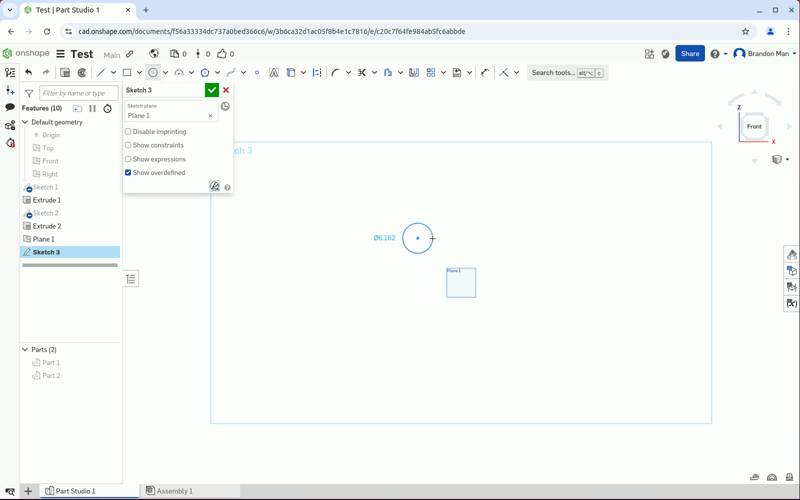
key(esc)
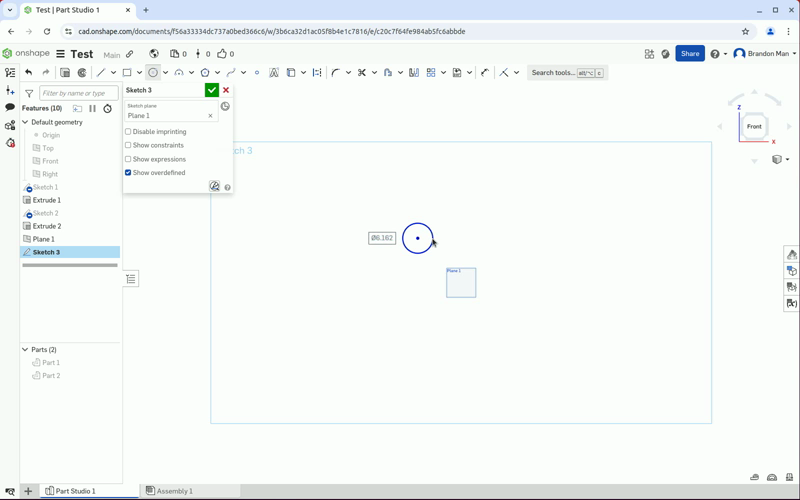
mouse_move(407, 247)
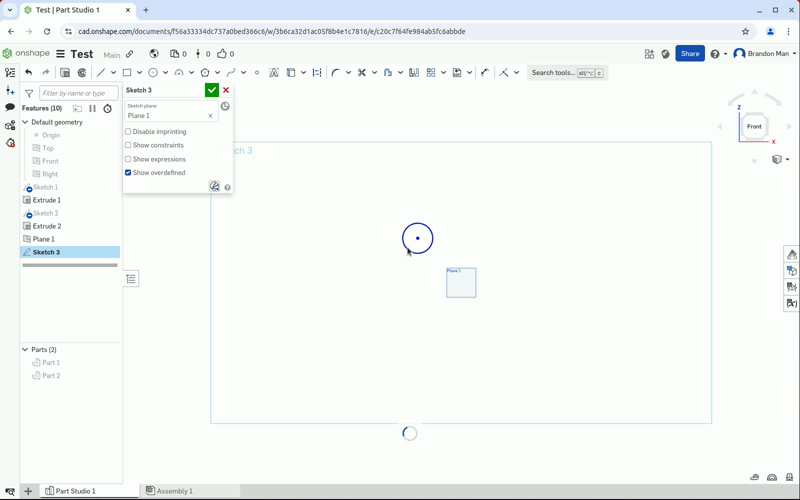
scroll(6)
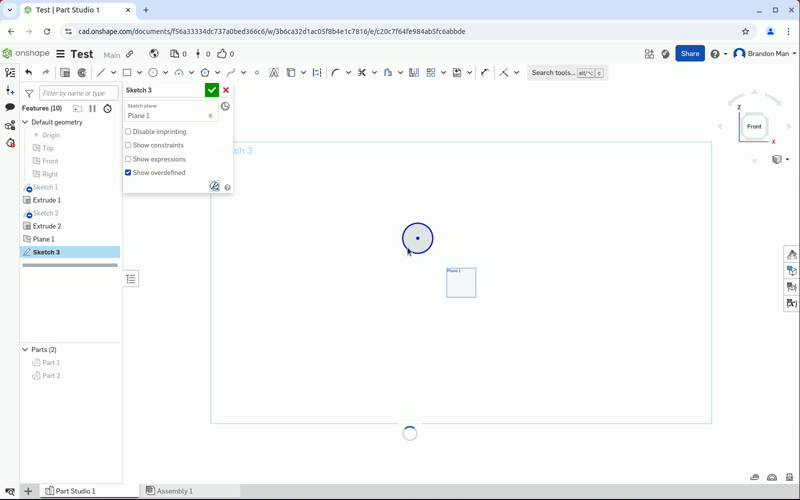
scroll(6)
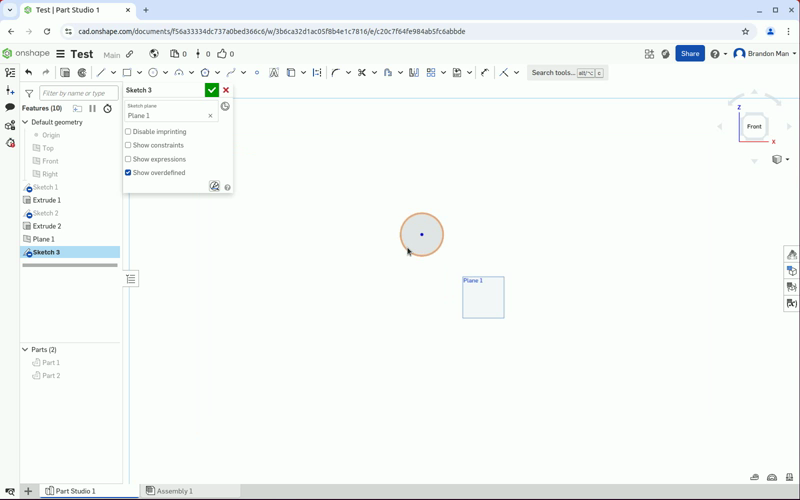
scroll(6)
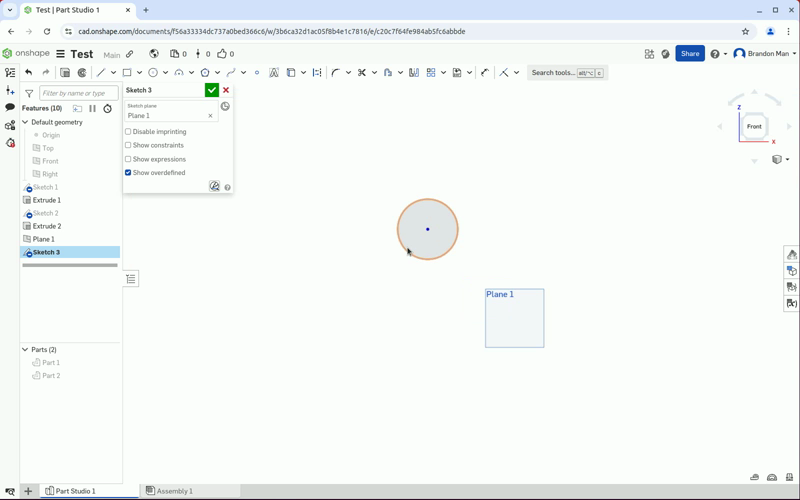
scroll(6)
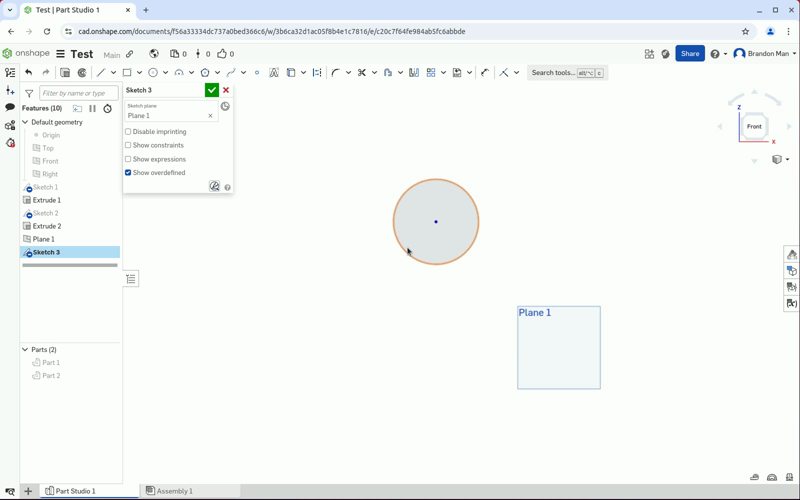
scroll(6)
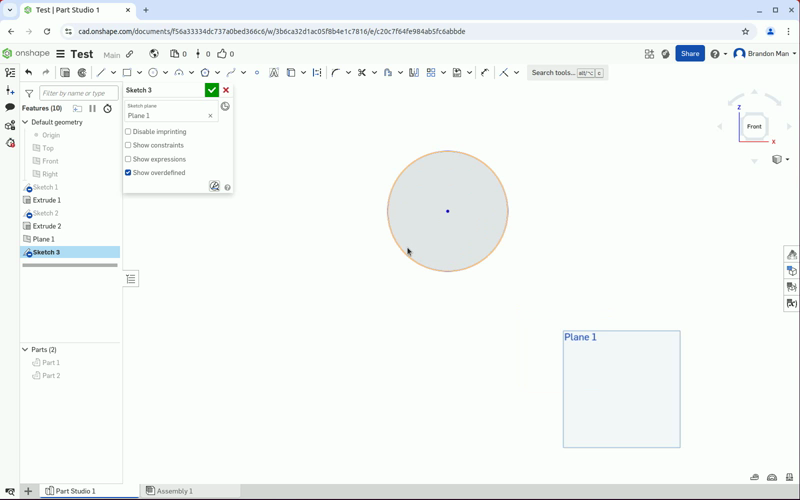
scroll(6)
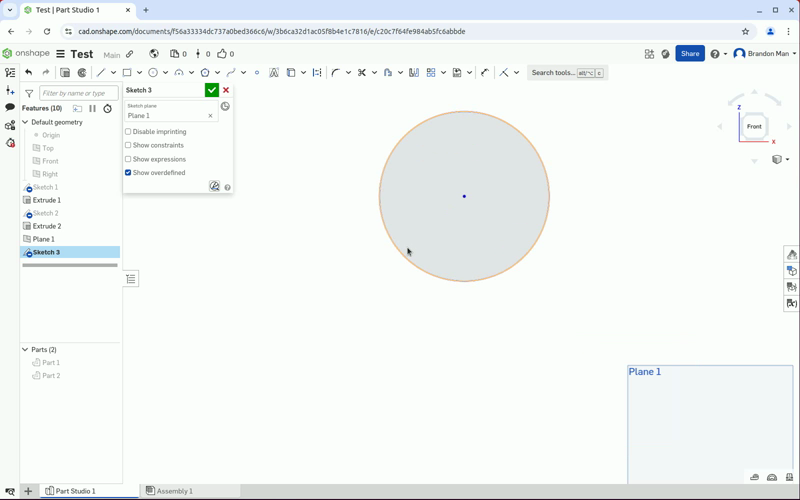
scroll(6)
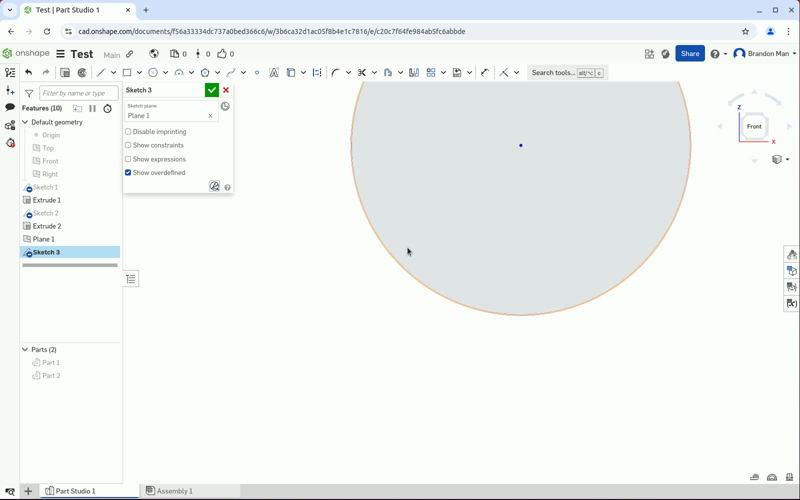
click(407, 247)
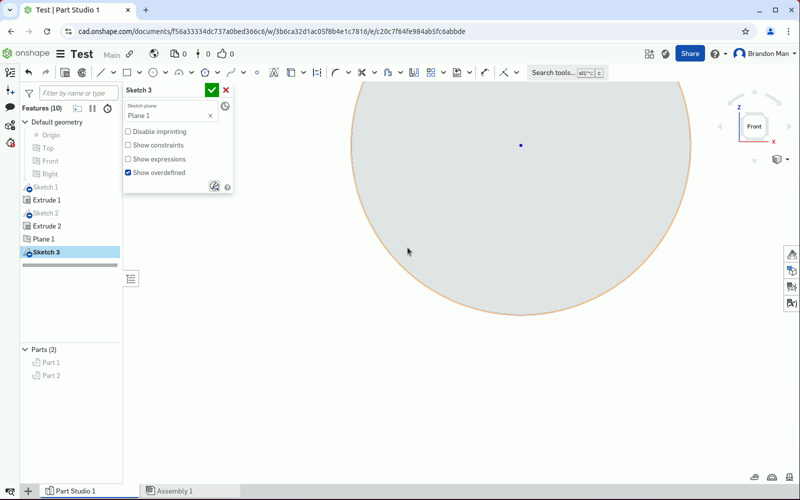
scroll(-6)
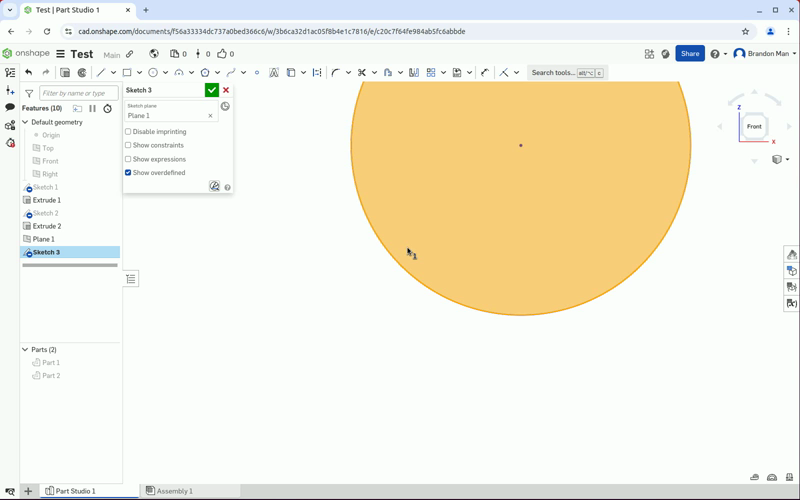
scroll(-6)
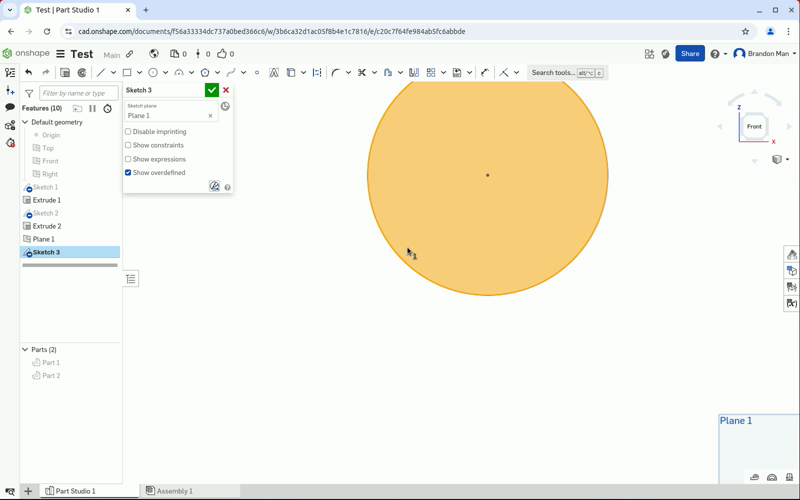
scroll(-6)
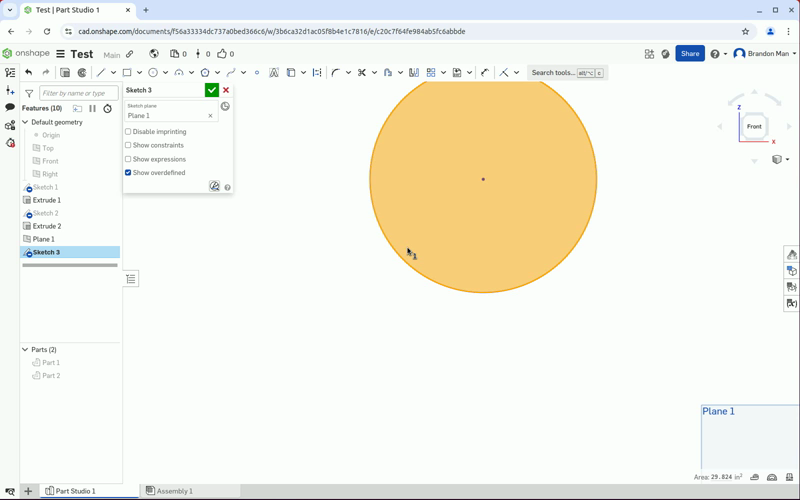
scroll(-6)
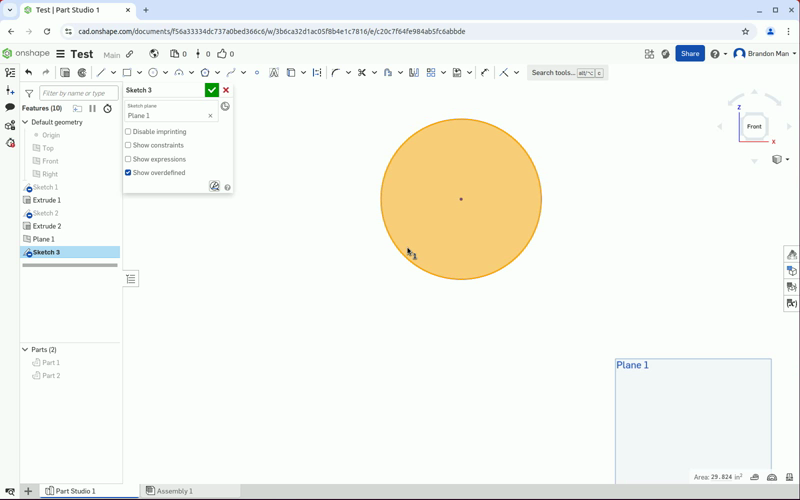
scroll(-6)
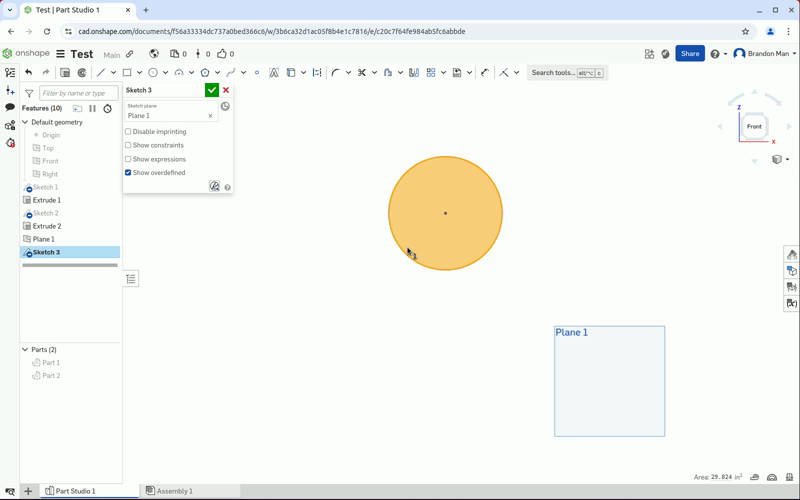
scroll(-6)
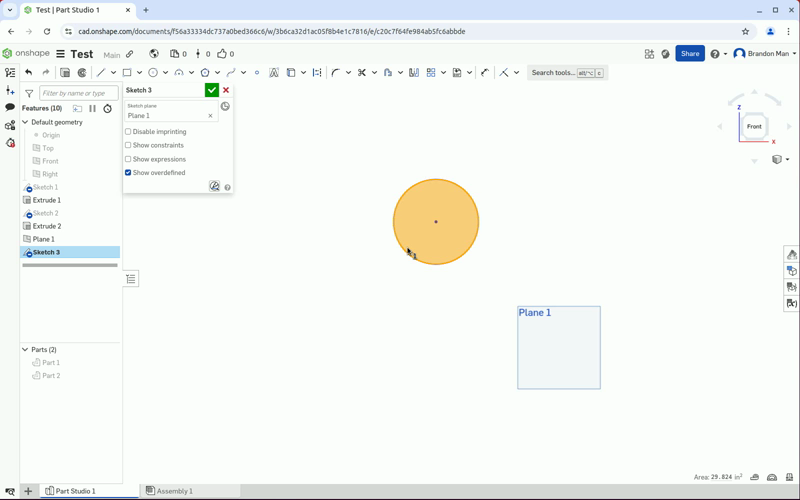
scroll(-6)
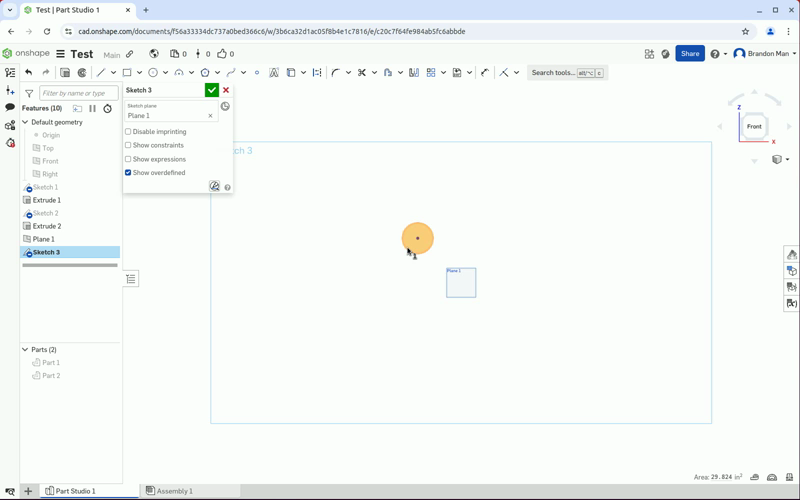
mouse_move(73, 352)
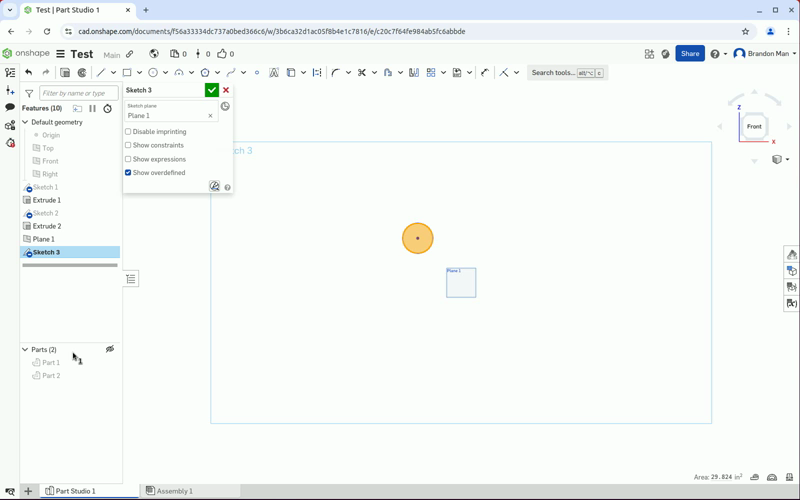
key(shift+y)
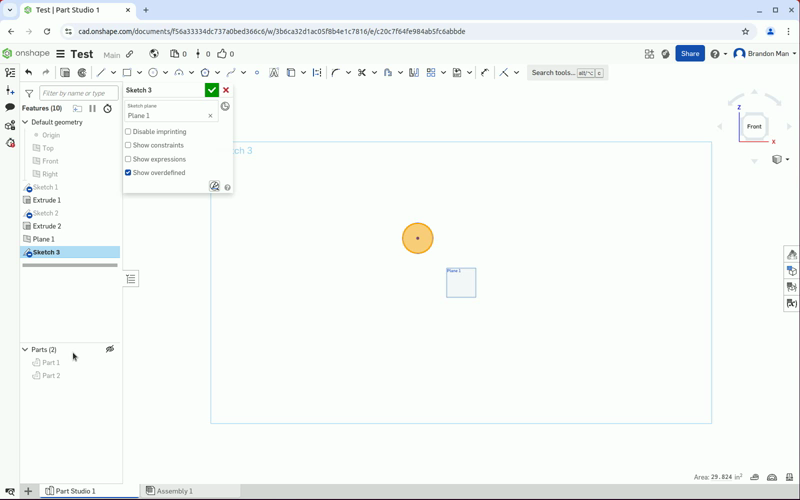
key(shift+e)
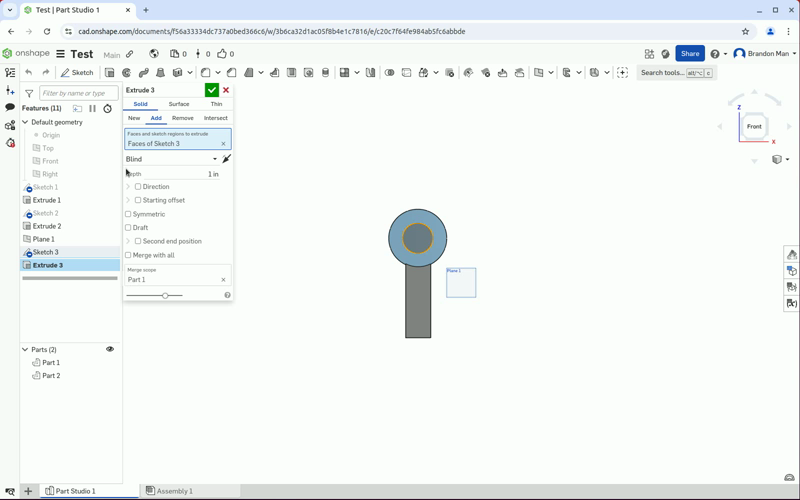
mouse_move(143, 106)
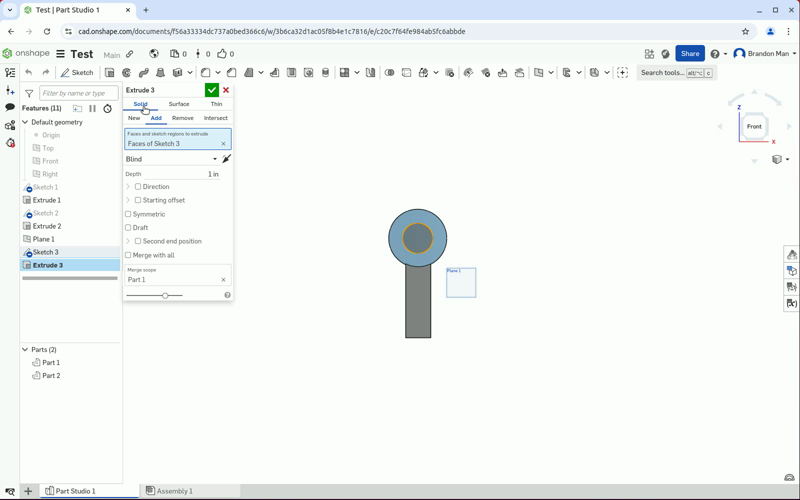
click(143, 106)
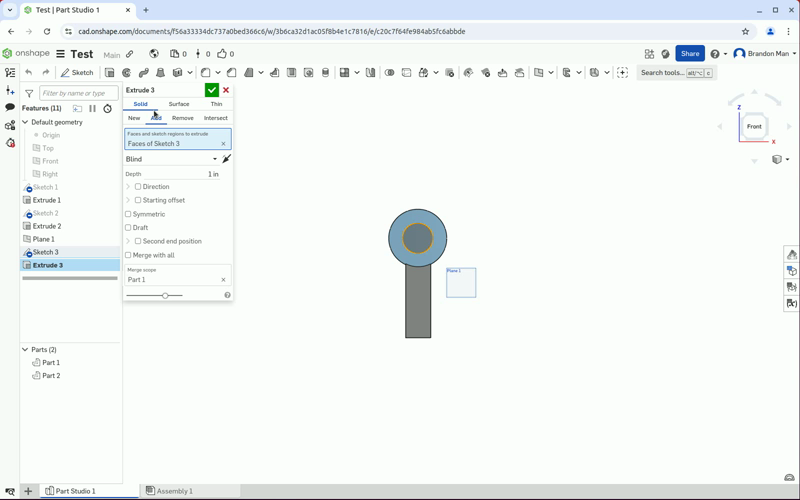
mouse_move(186, 120)
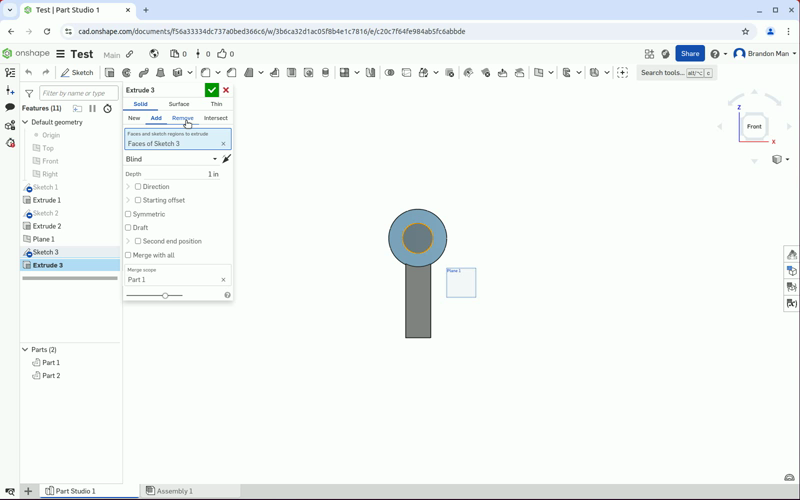
click(186, 120)
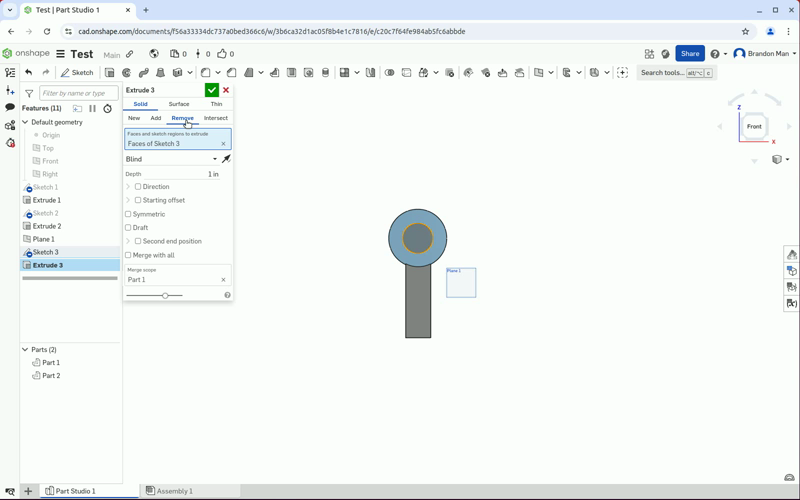
key(tab, 4)
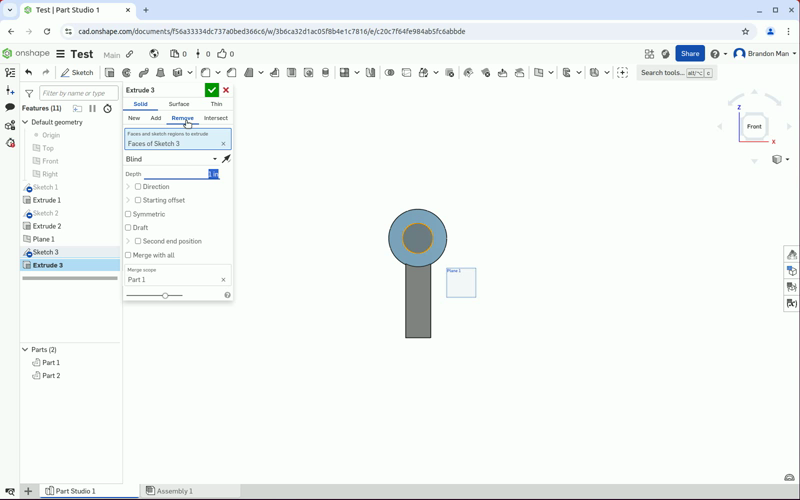
text(11.554)
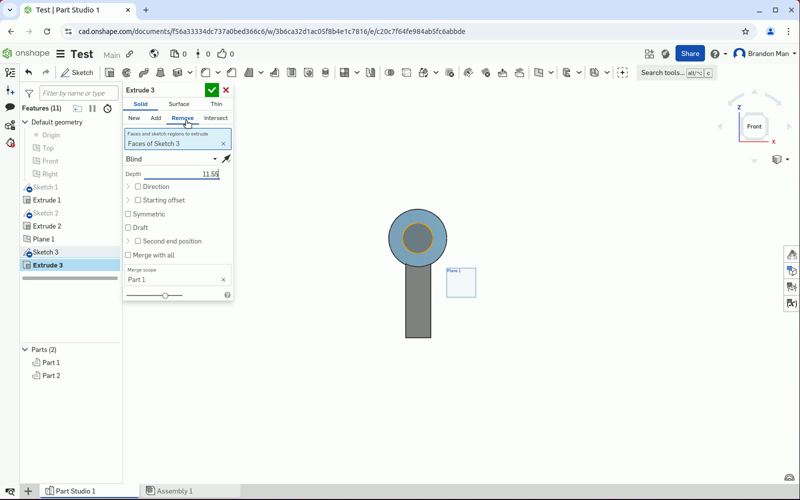
key(tab, 6)
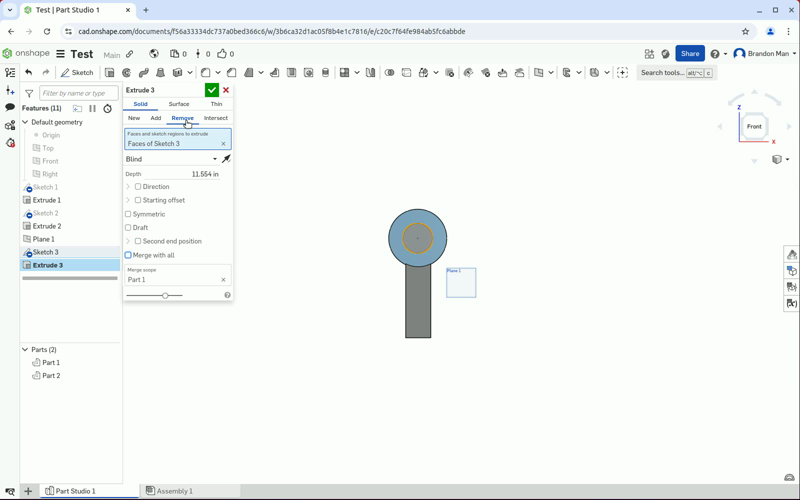
key(space)
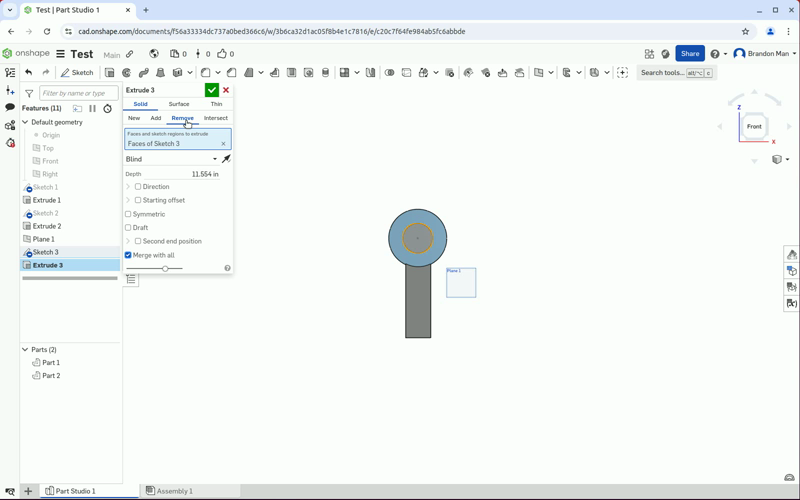
key(enter)
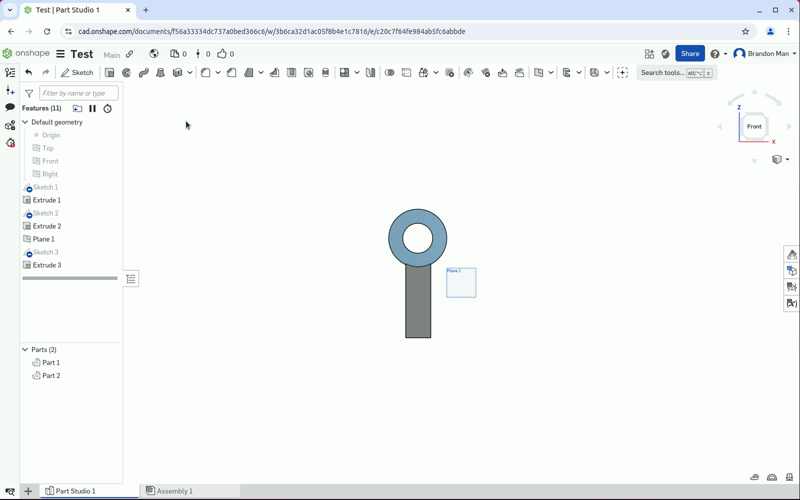
key(shift+h)
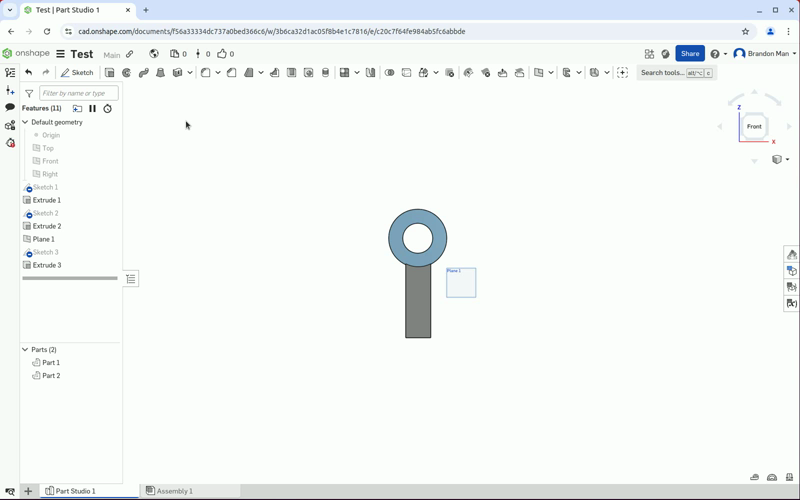
key(shift+h)
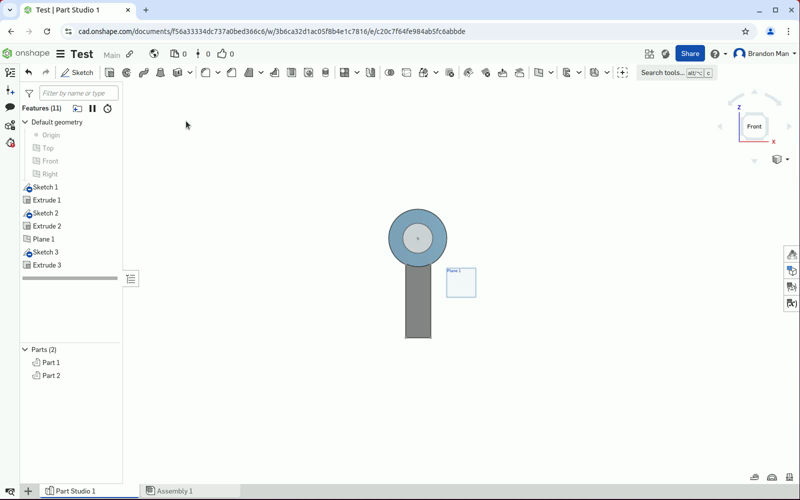
key(shift+7)
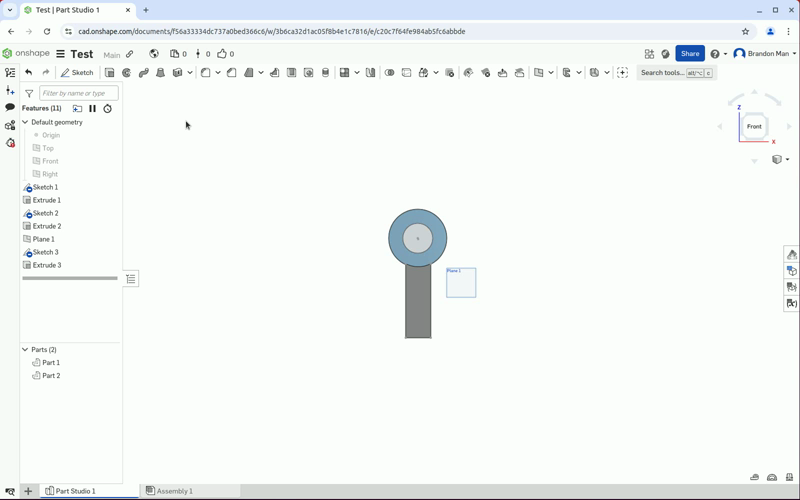
key(left, 2)
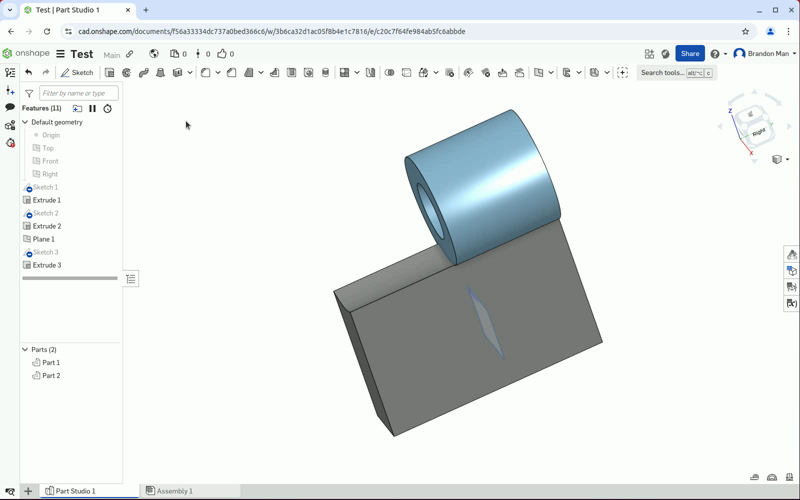
key(down, 2)
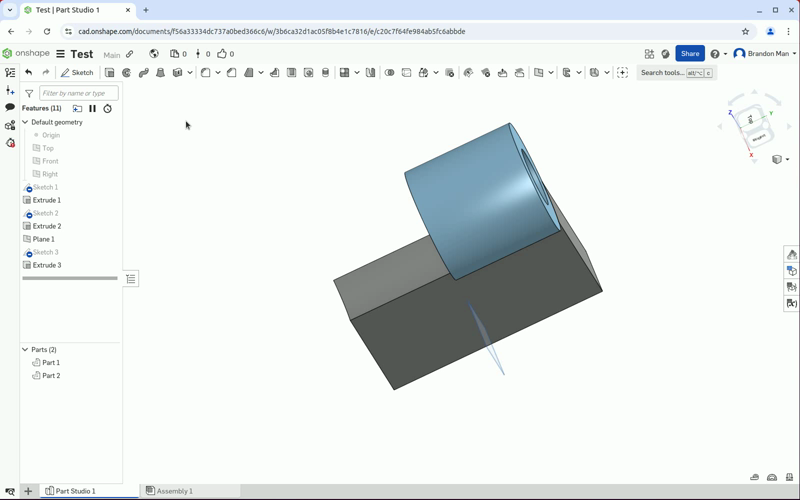
key(up, 2)
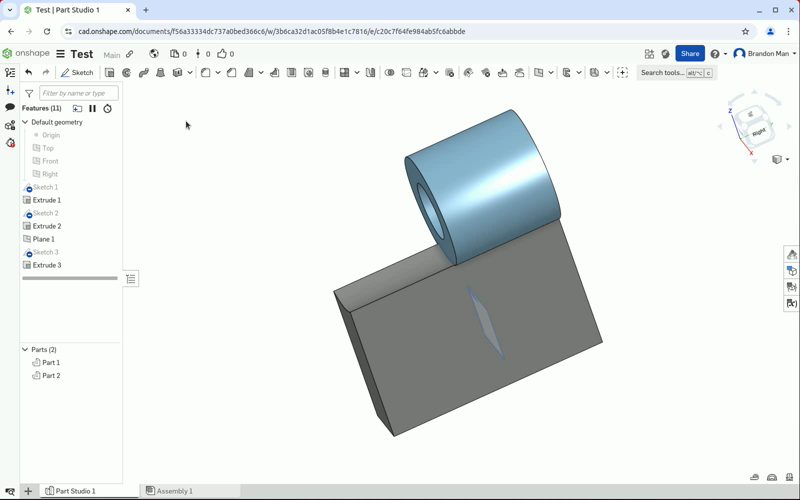
key(right, 2)
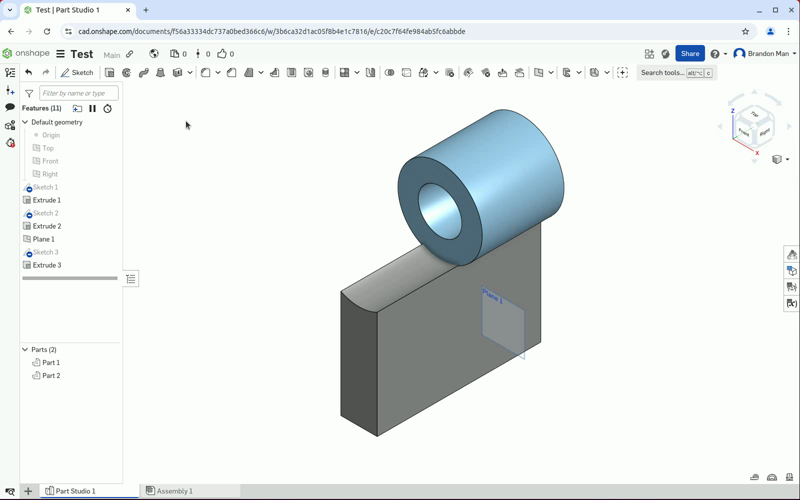
mouse_move(73, 189)
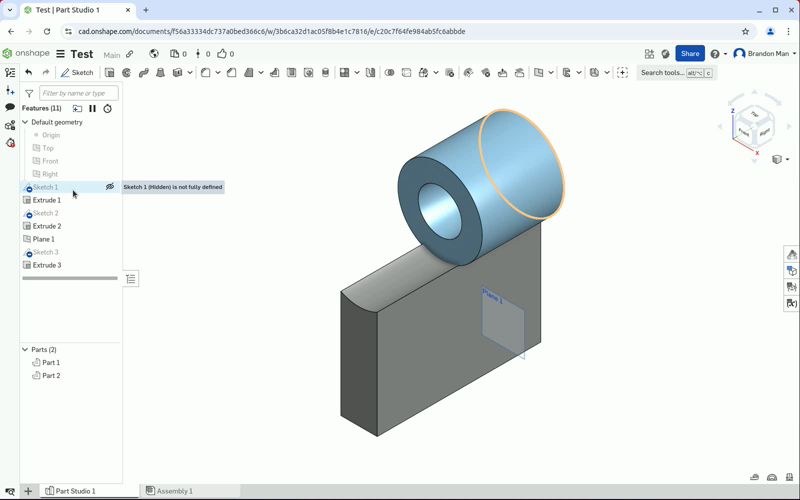
click(73, 189)